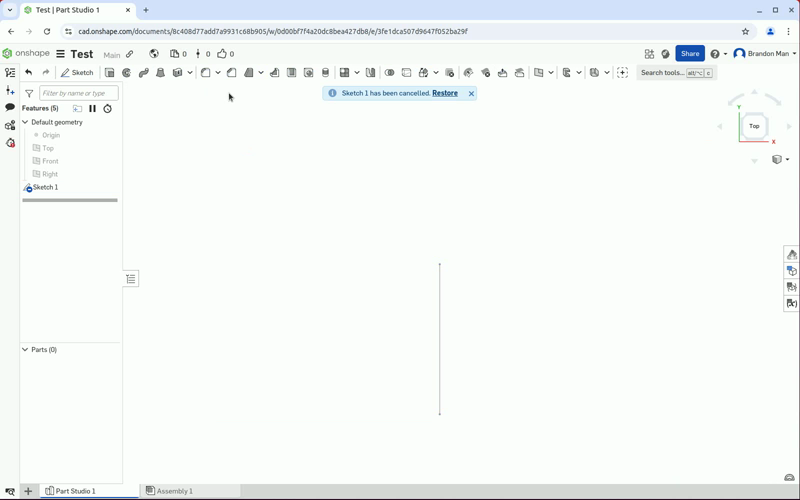
key(shift+h)
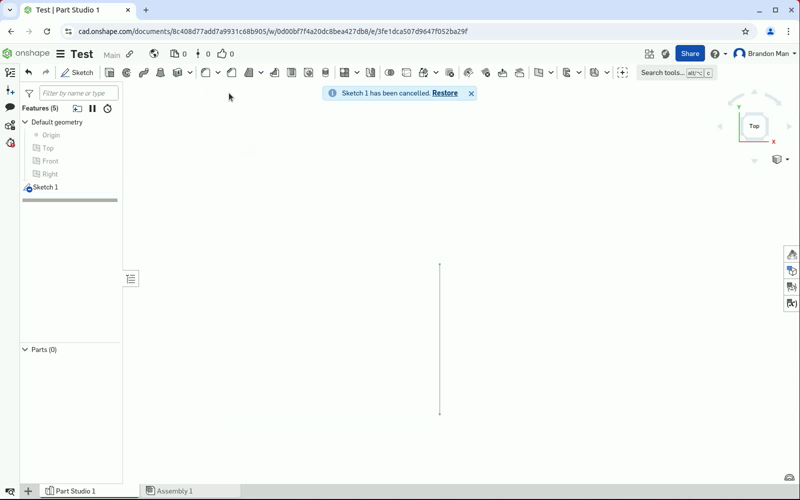
key(shift+s)
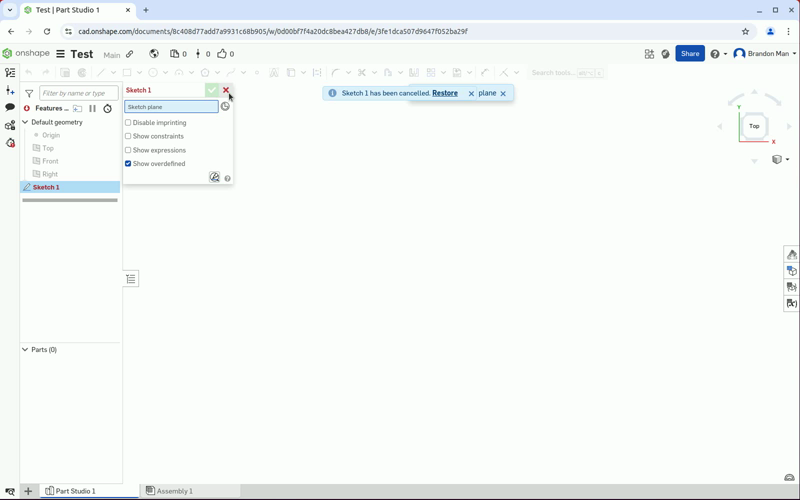
mouse_move(73, 150)
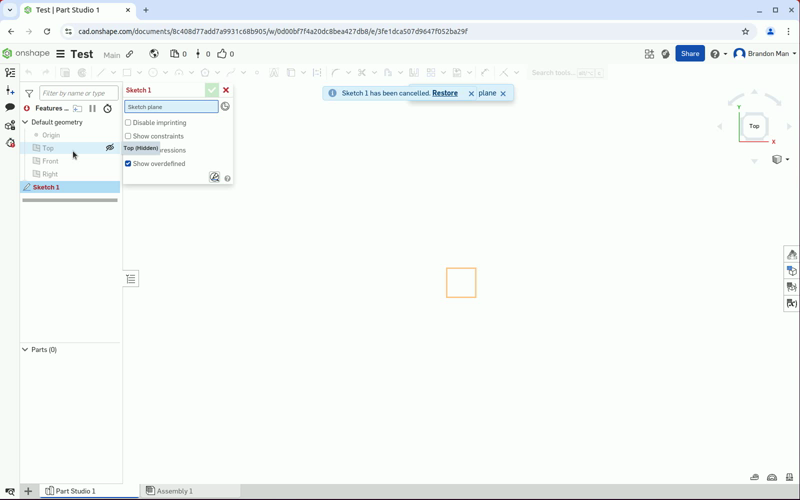
click(73, 150)
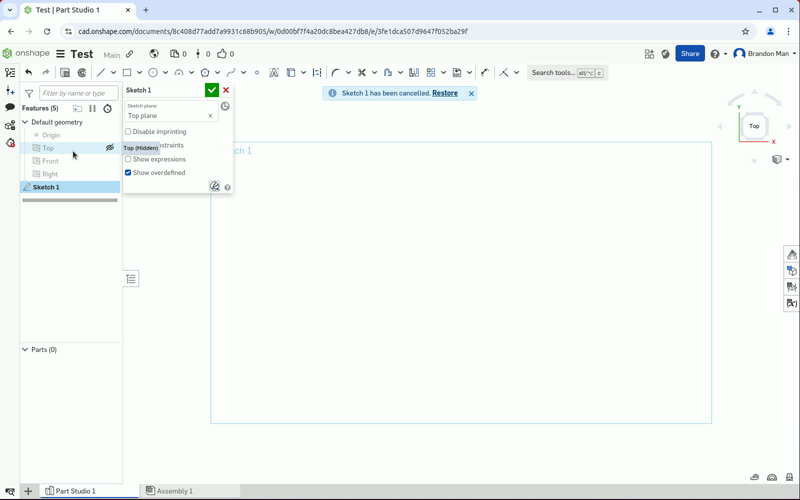
mouse_move(73, 352)
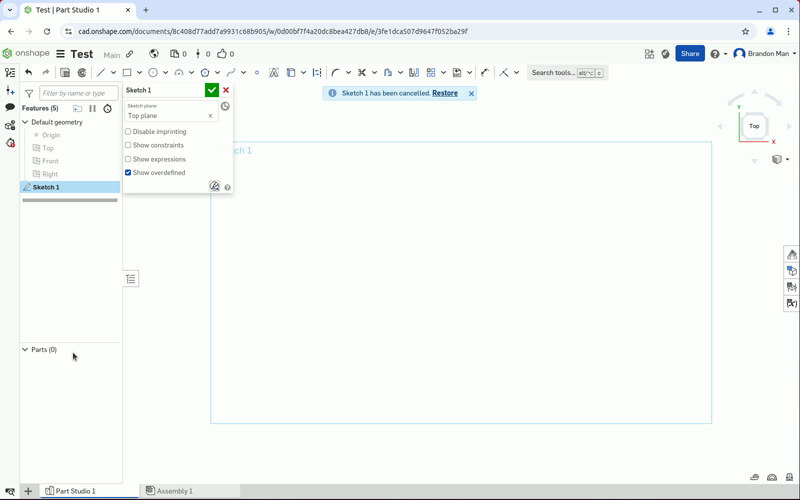
key(y)
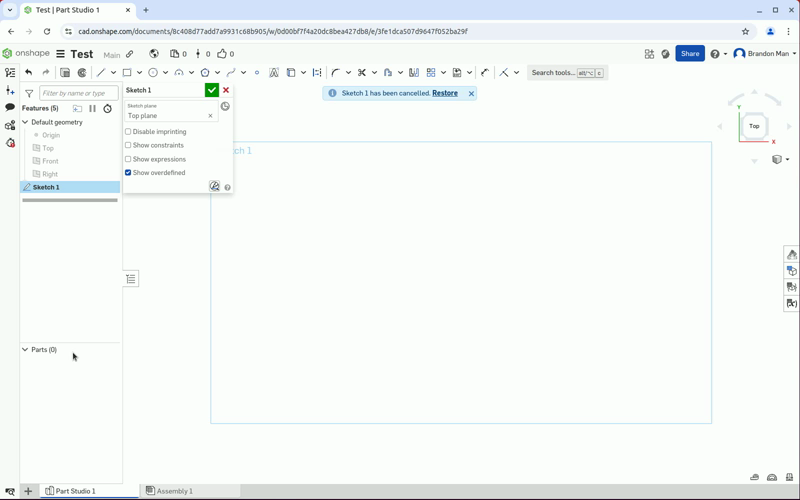
key(a)
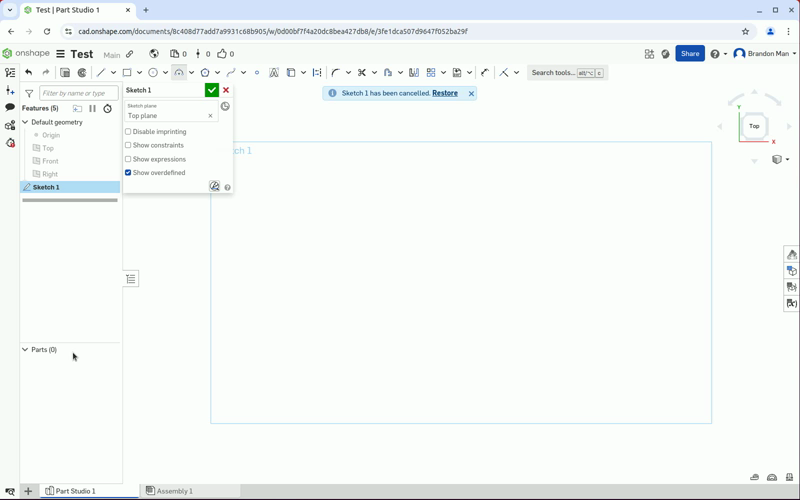
key_down(shift)
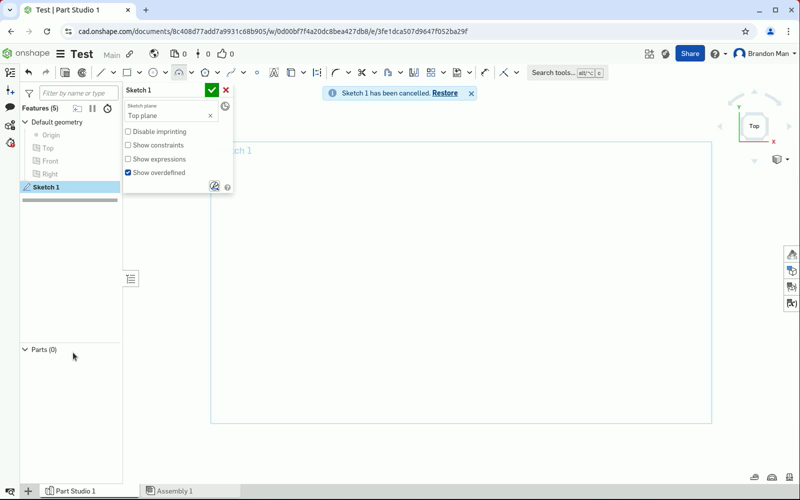
mouse_move(376, 282)
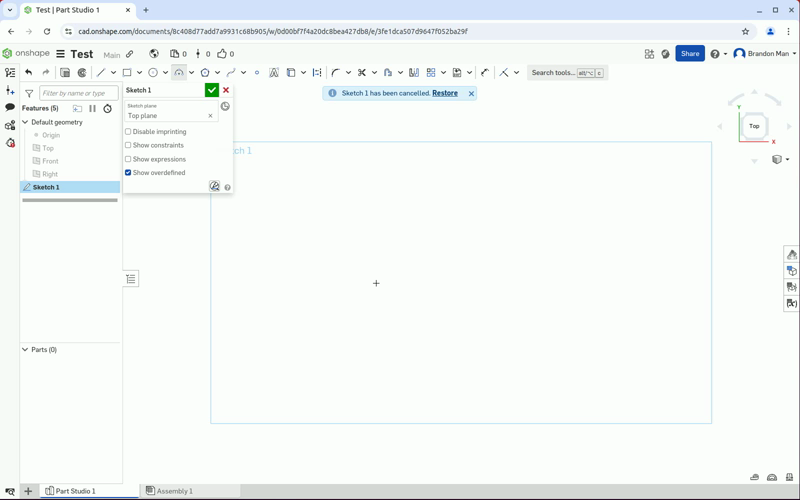
click(376, 282)
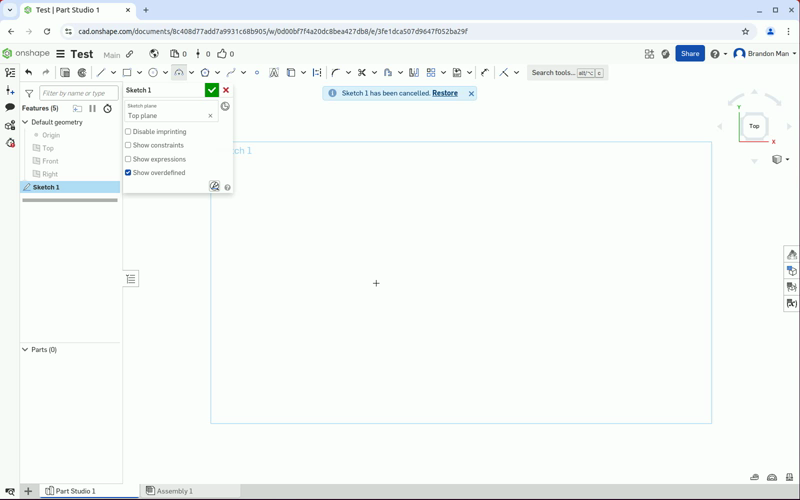
key_up(shift)
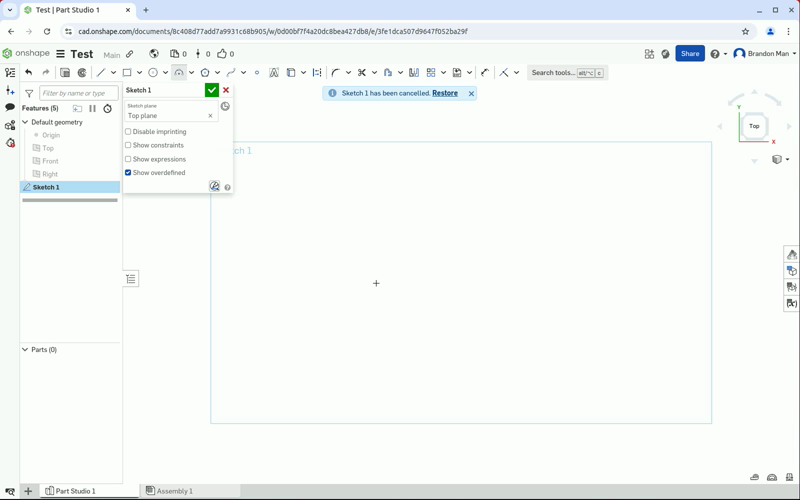
key_down(shift)
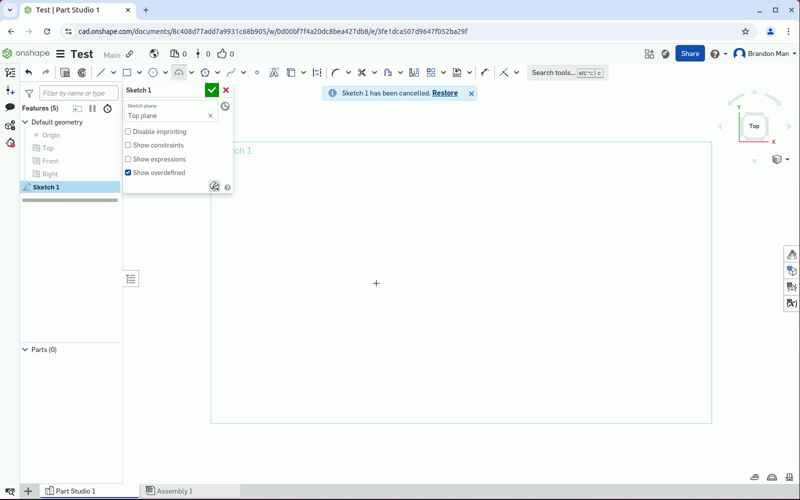
mouse_move(461, 367)
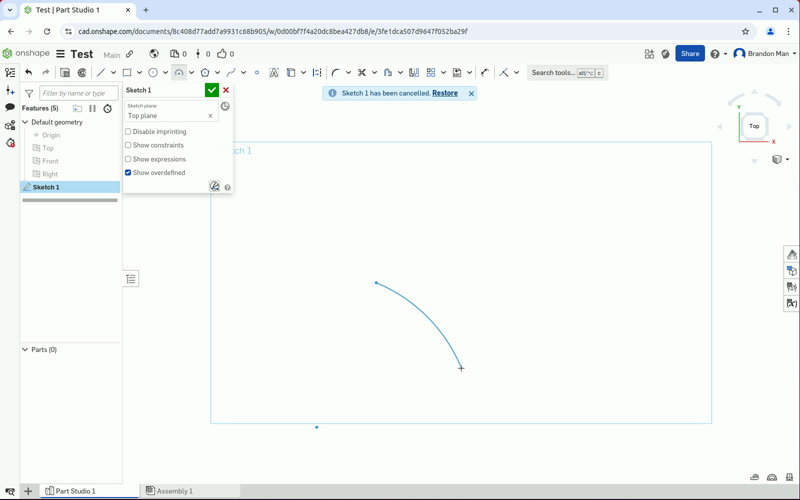
click(461, 367)
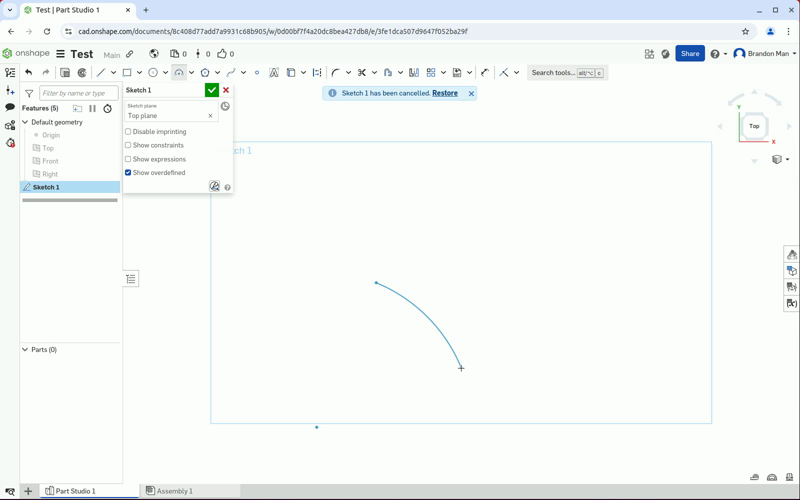
mouse_move(401, 342)
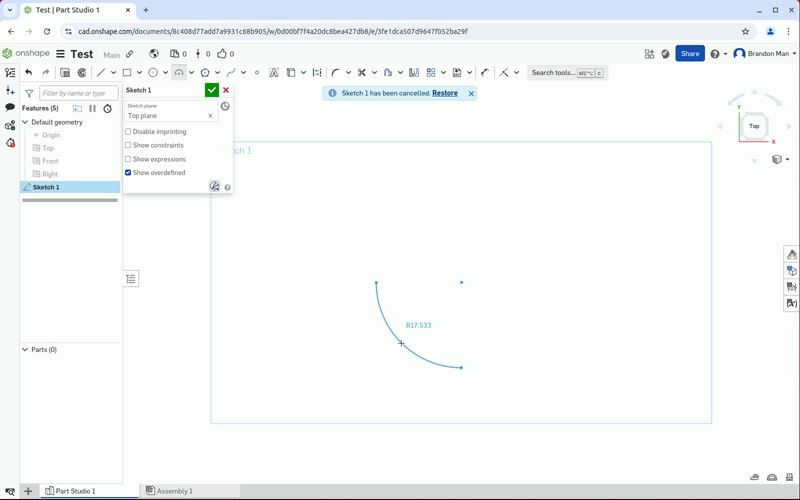
click(401, 342)
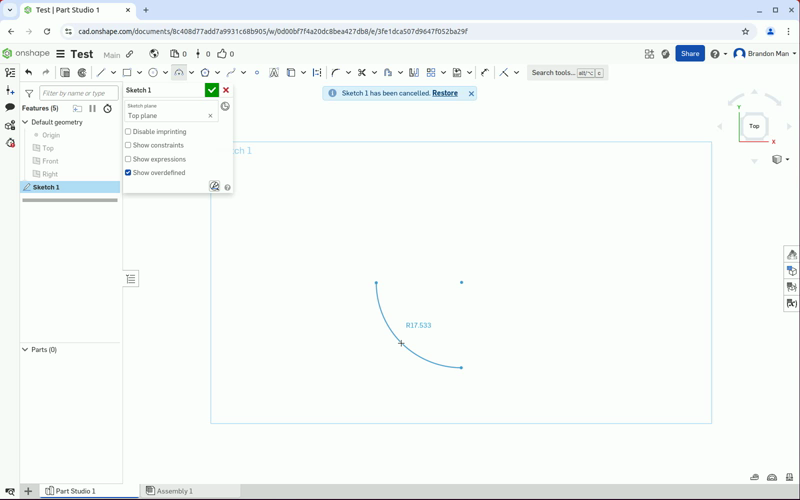
key_up(shift)
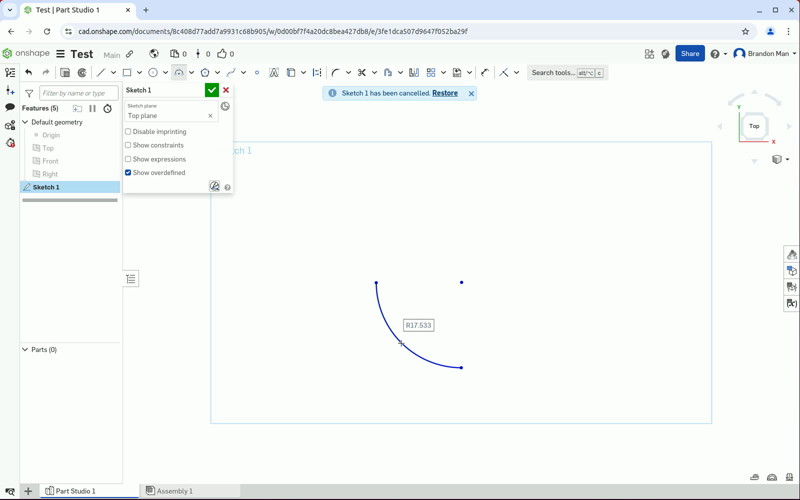
key(esc)
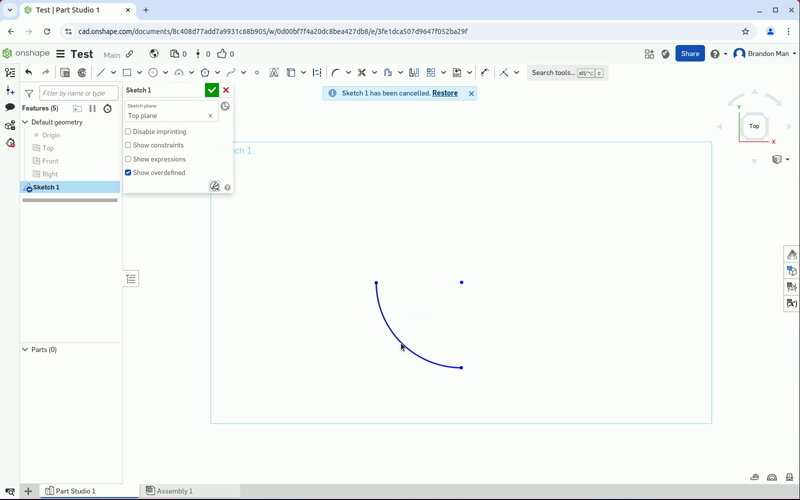
key(l)
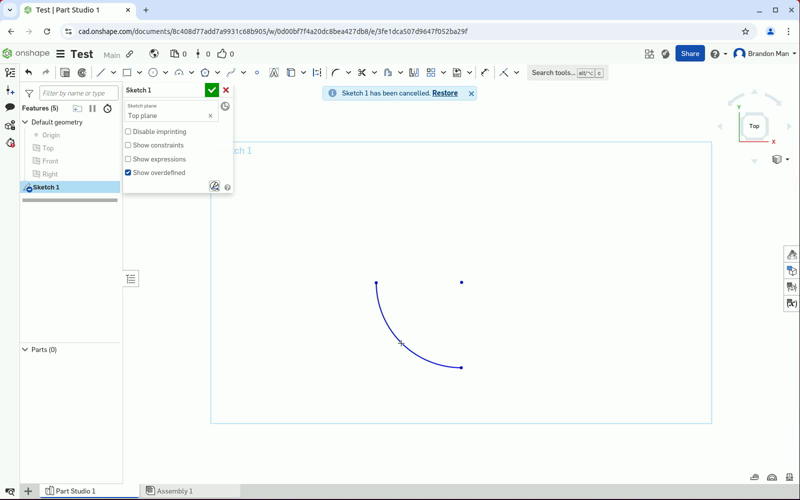
mouse_move(461, 367)
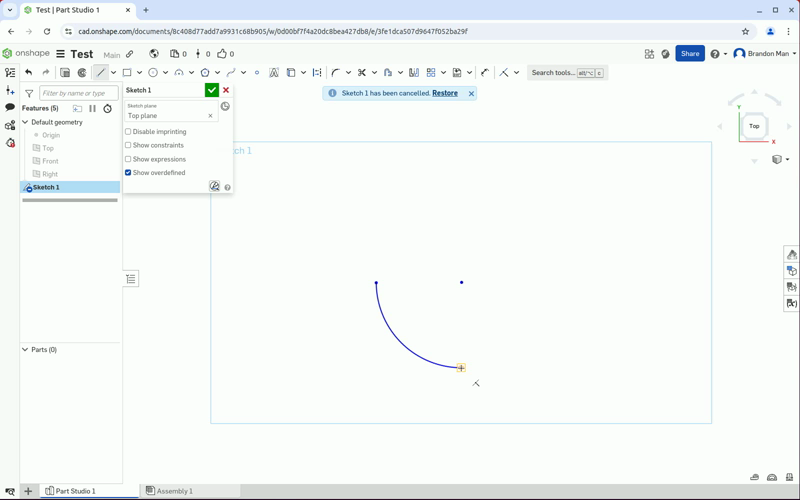
click(461, 367)
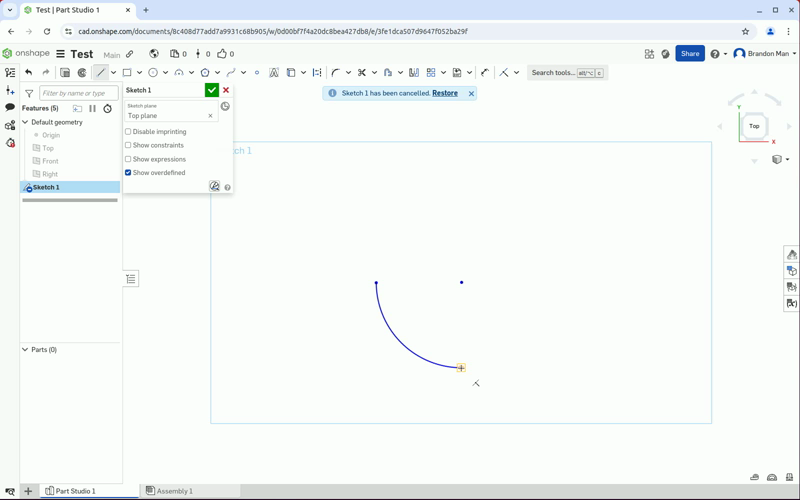
key_down(shift)
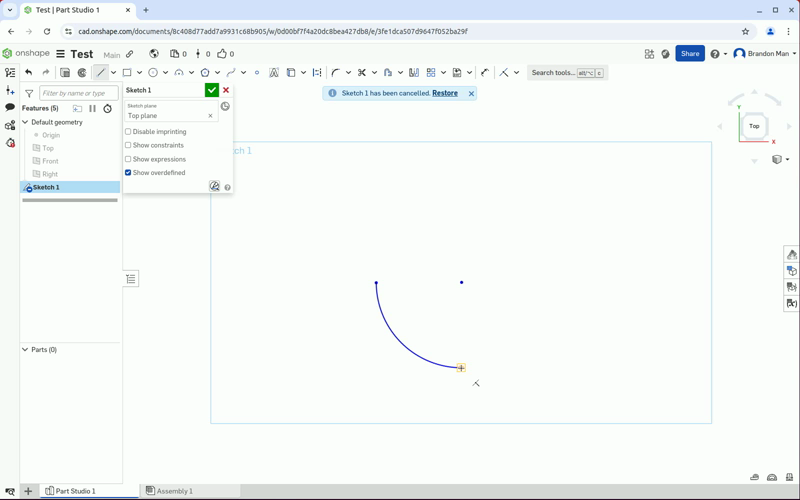
mouse_move(544, 282)
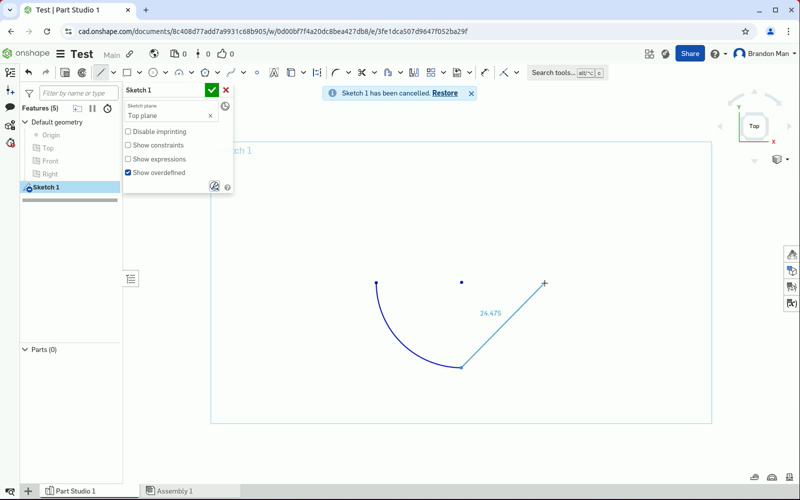
click(544, 282)
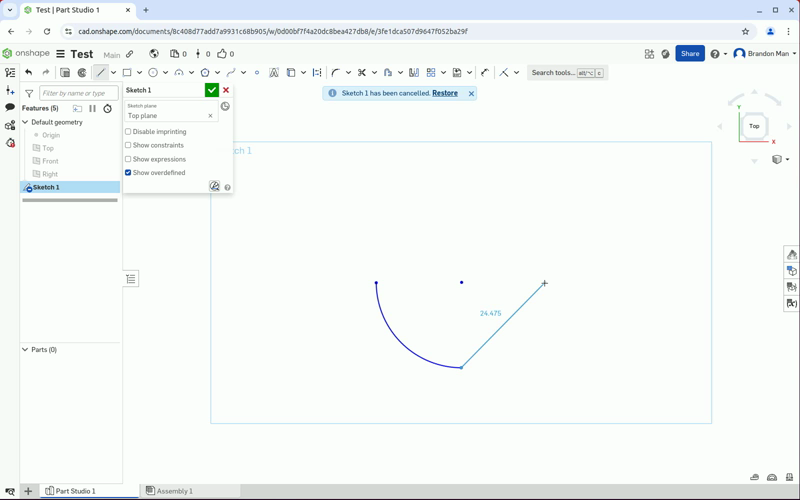
key_up(shift)
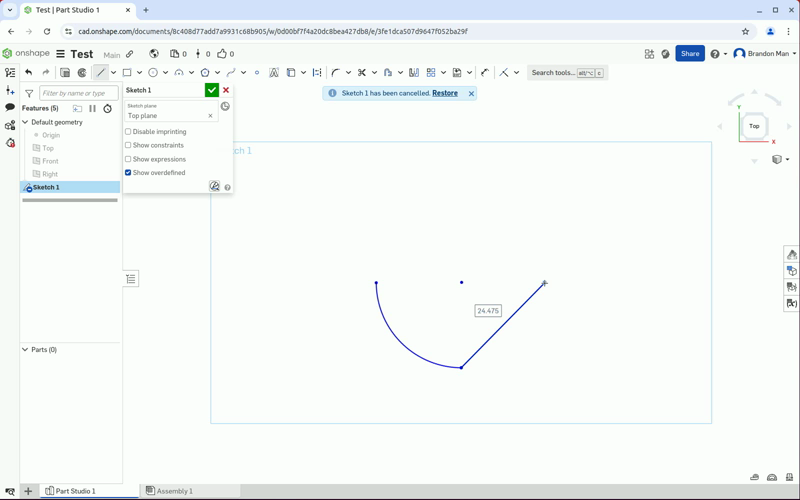
key_down(shift)
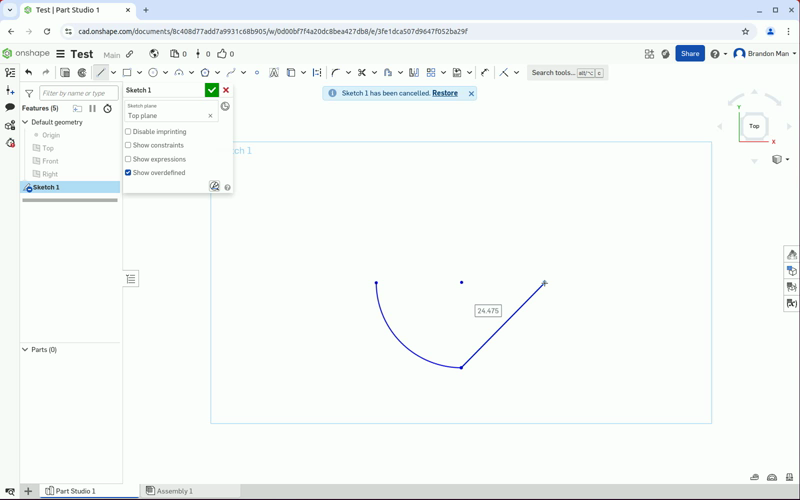
mouse_move(544, 198)
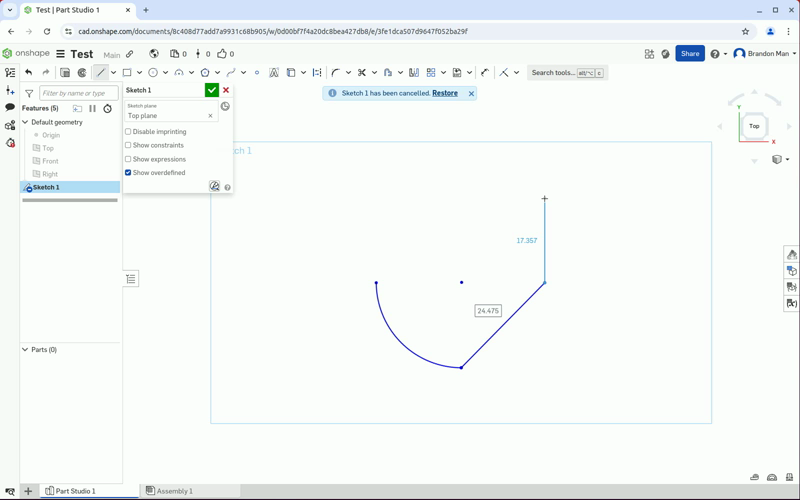
click(544, 198)
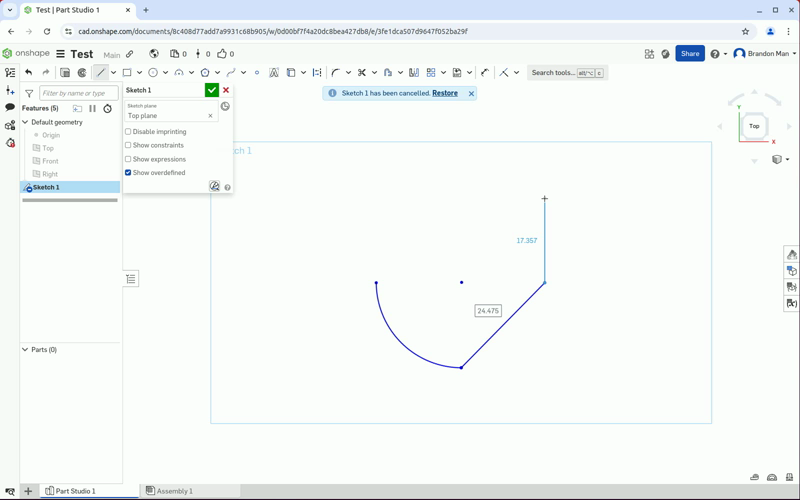
key_up(shift)
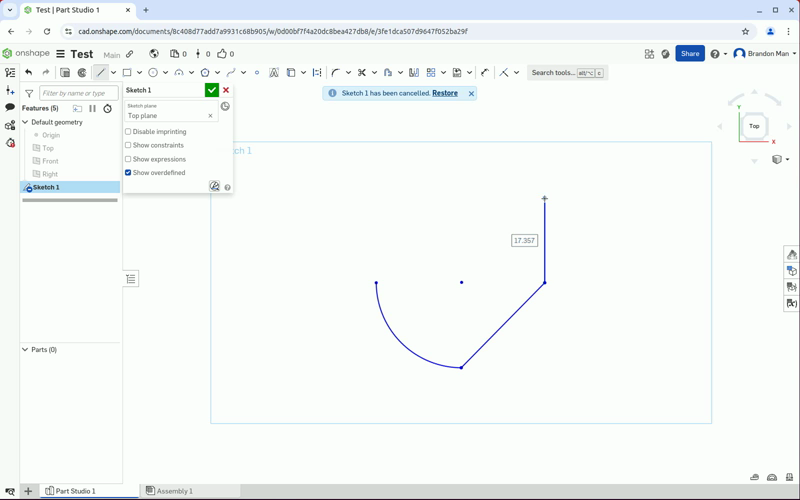
key_down(shift)
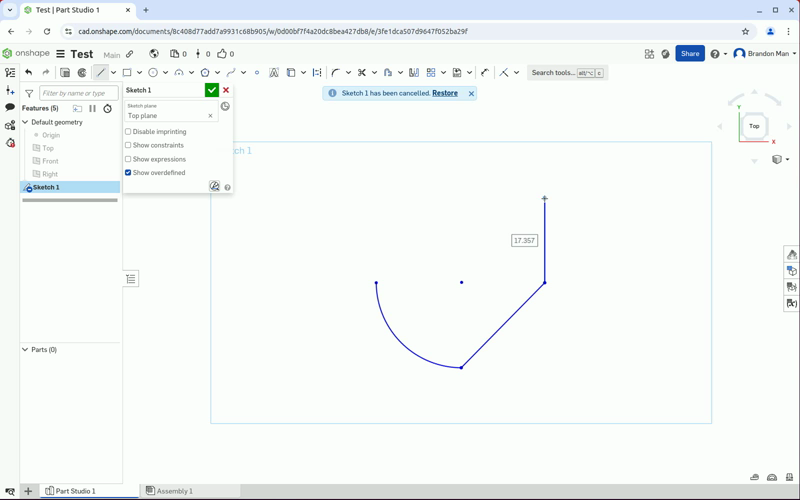
mouse_move(461, 198)
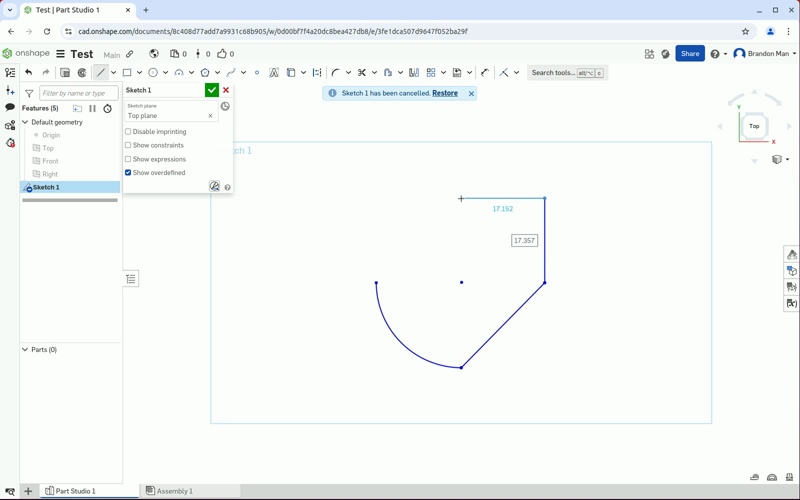
click(461, 198)
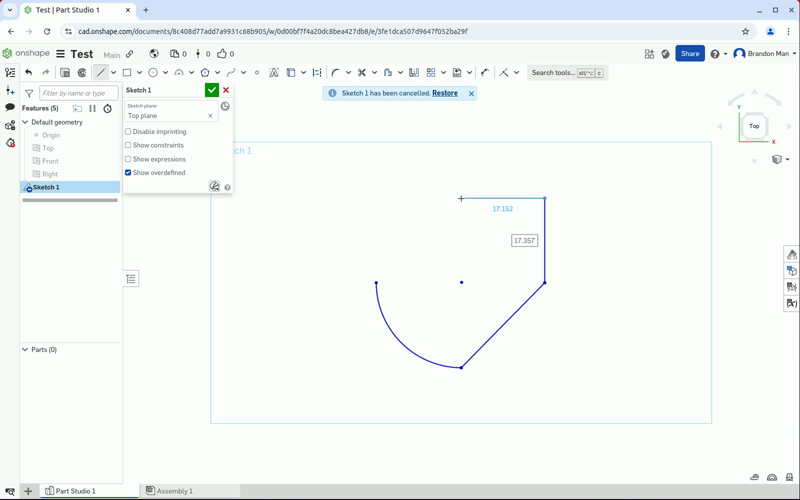
key_up(shift)
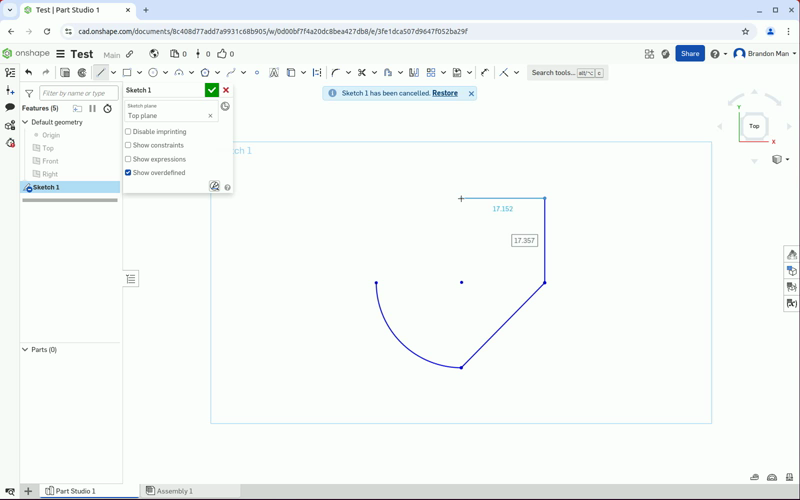
key_down(shift)
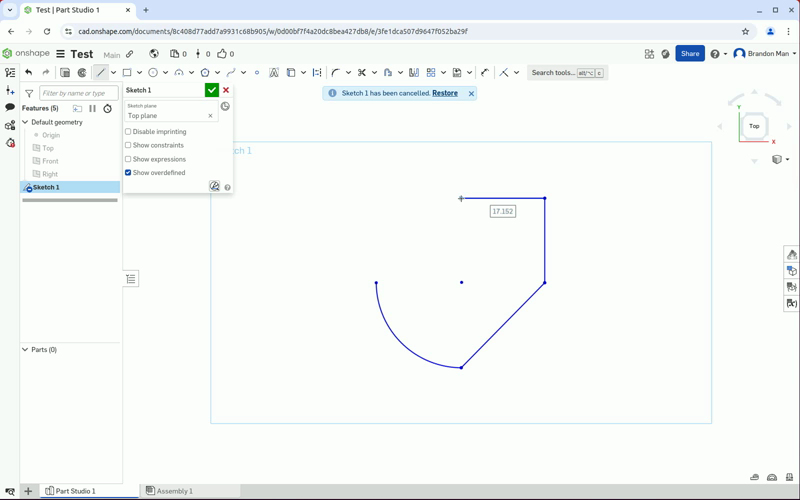
mouse_move(376, 282)
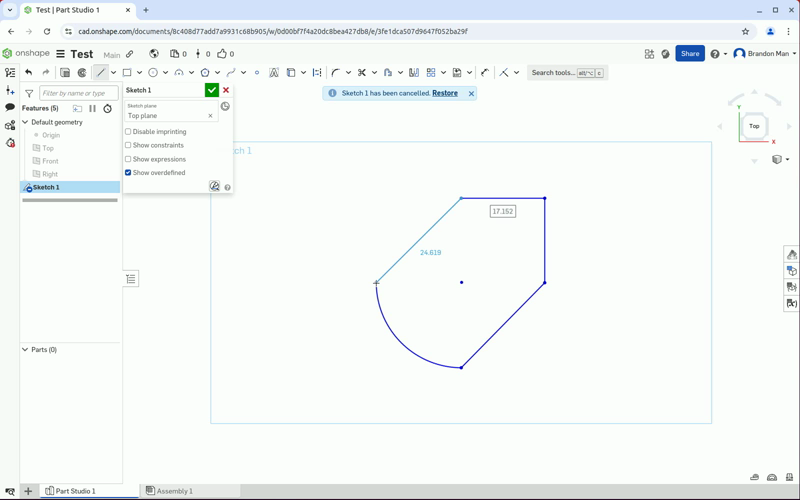
key_up(shift)
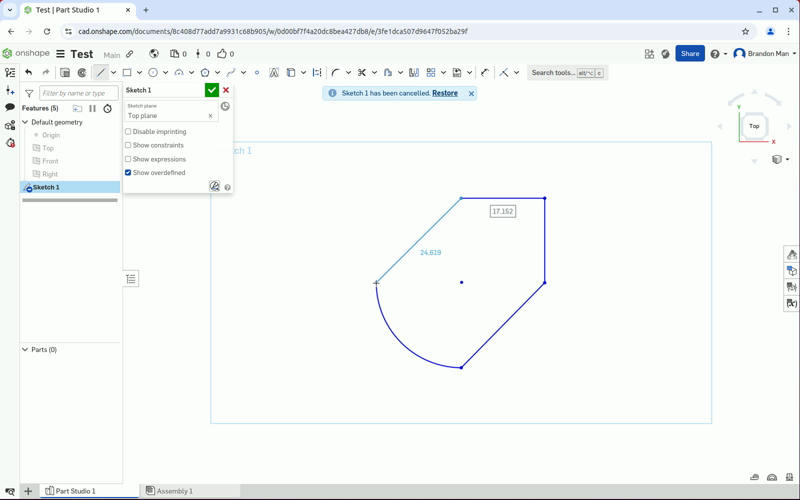
click(376, 282)
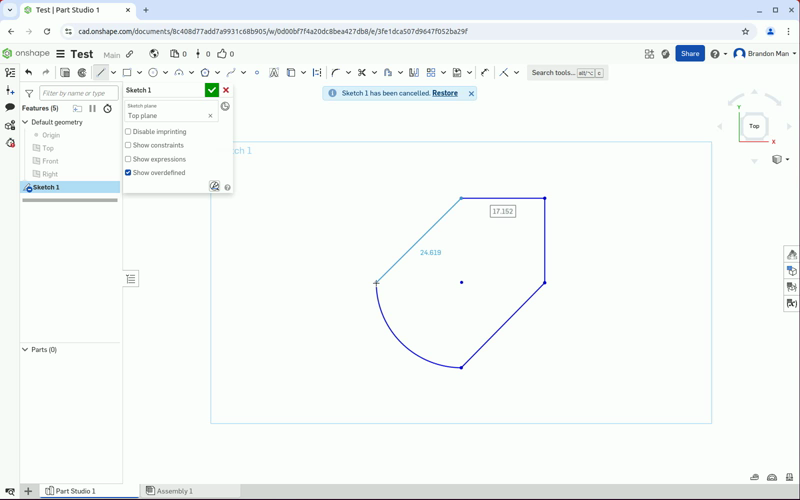
key(esc)
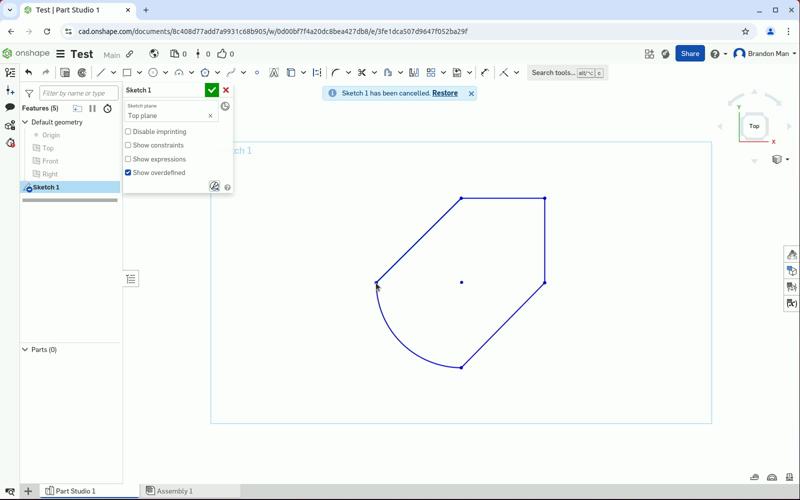
mouse_move(470, 256)
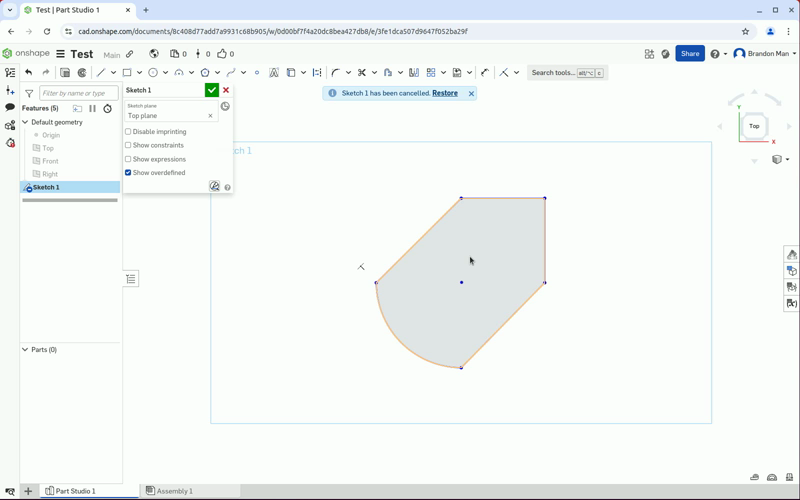
click(470, 256)
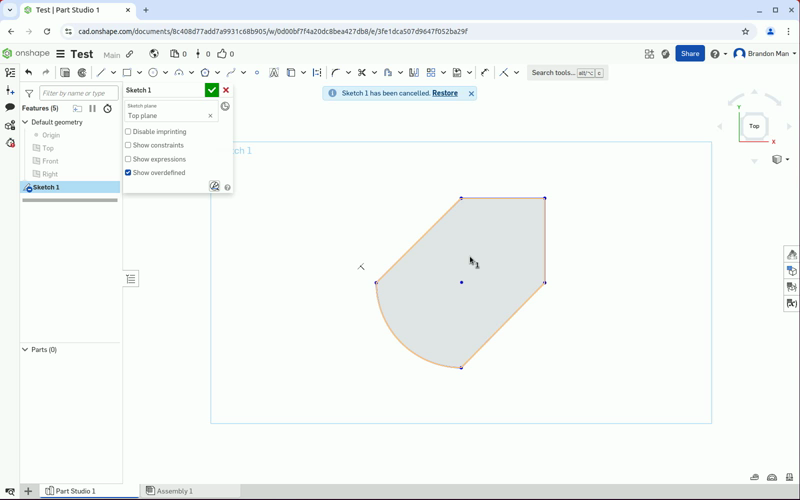
mouse_move(73, 352)
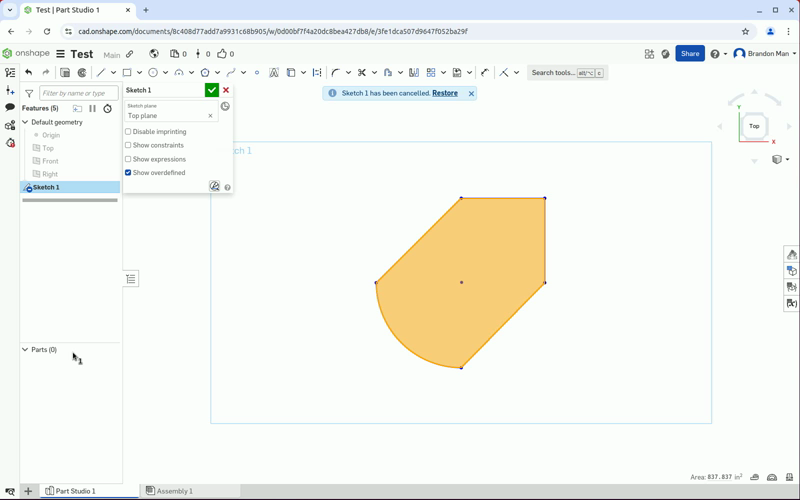
key(shift+y)
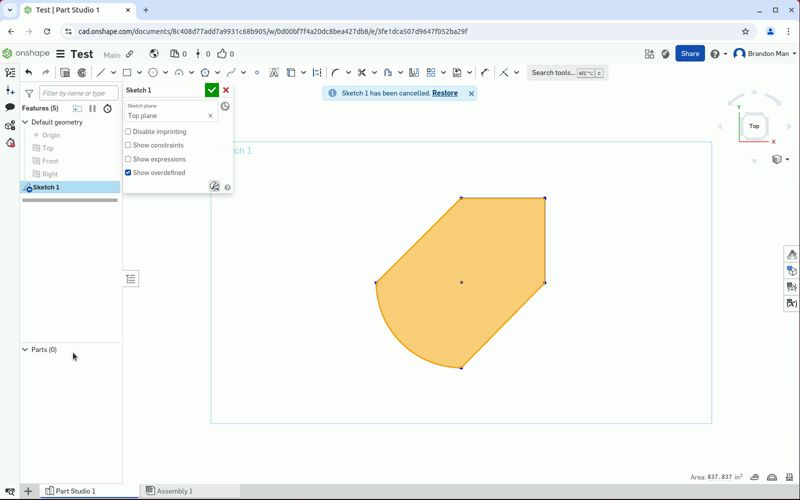
key(shift+e)
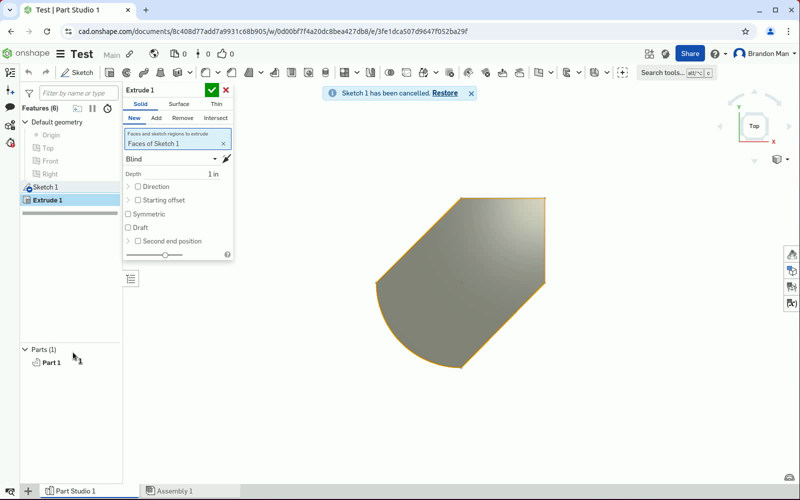
mouse_move(143, 106)
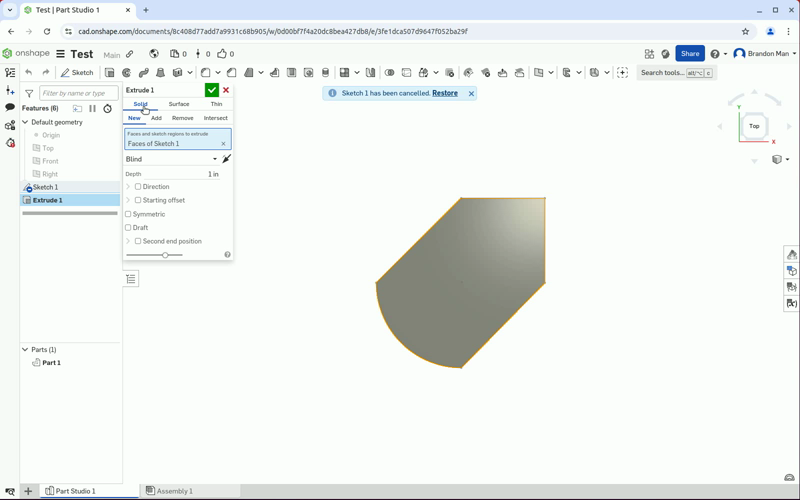
click(143, 106)
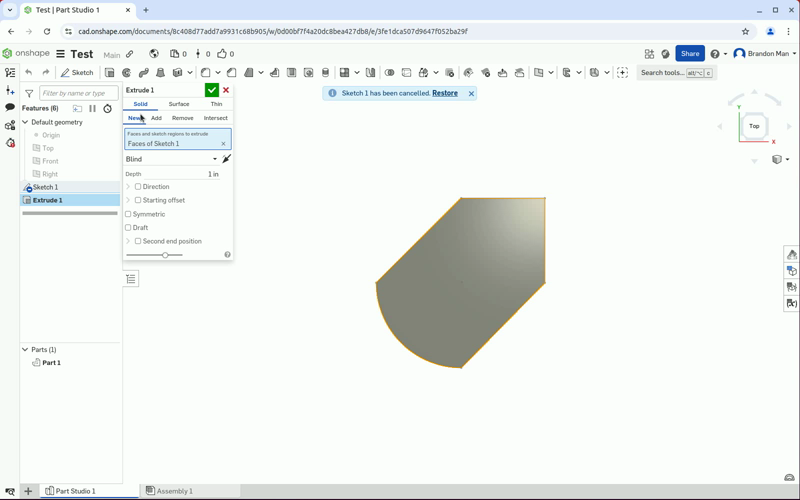
mouse_move(137, 120)
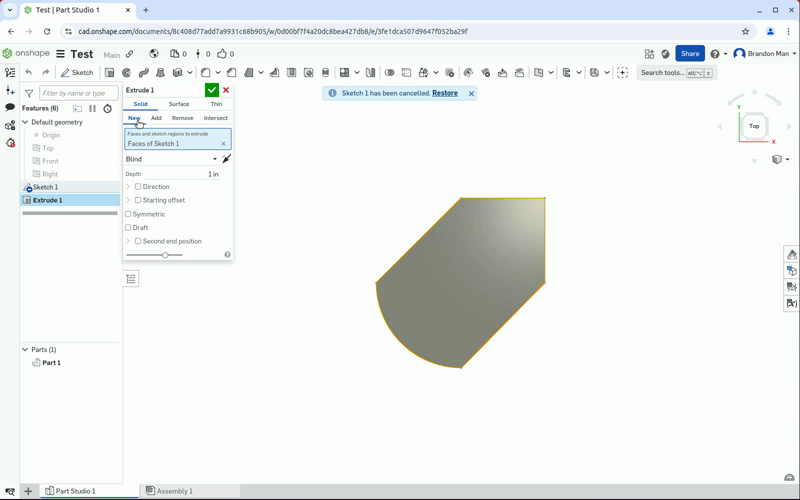
click(137, 120)
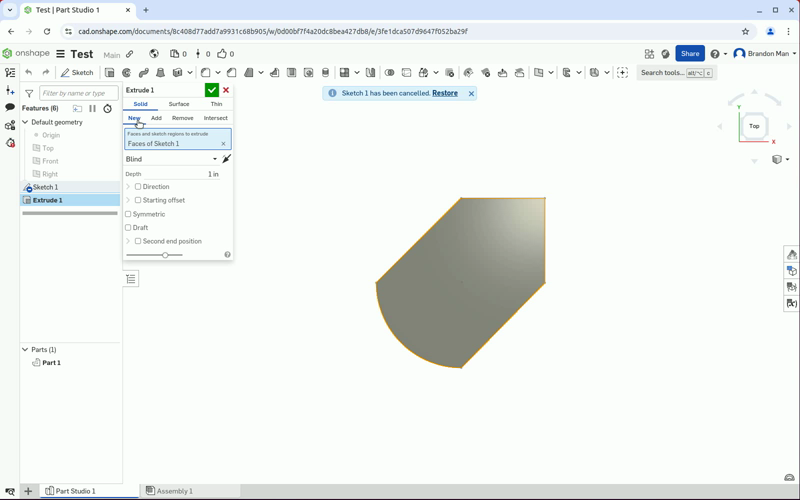
key(tab, 4)
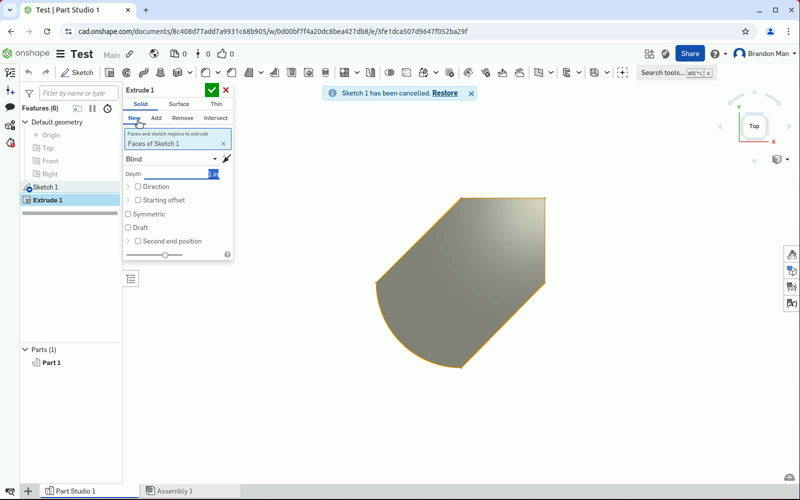
text(23.108)
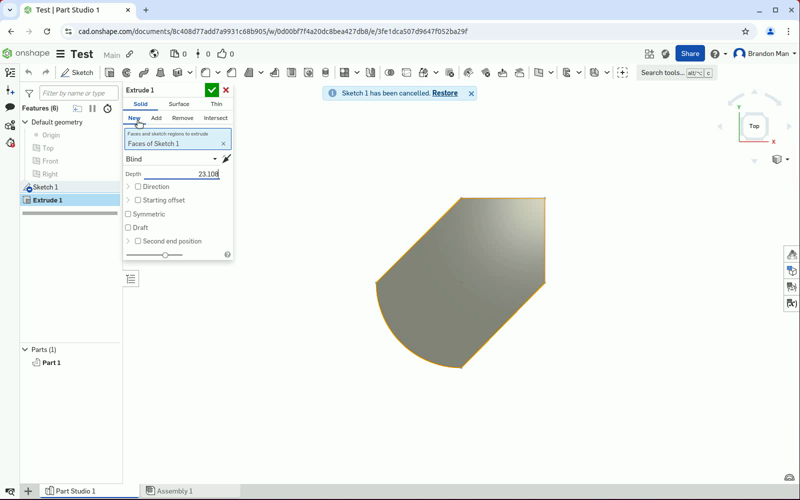
key(enter)
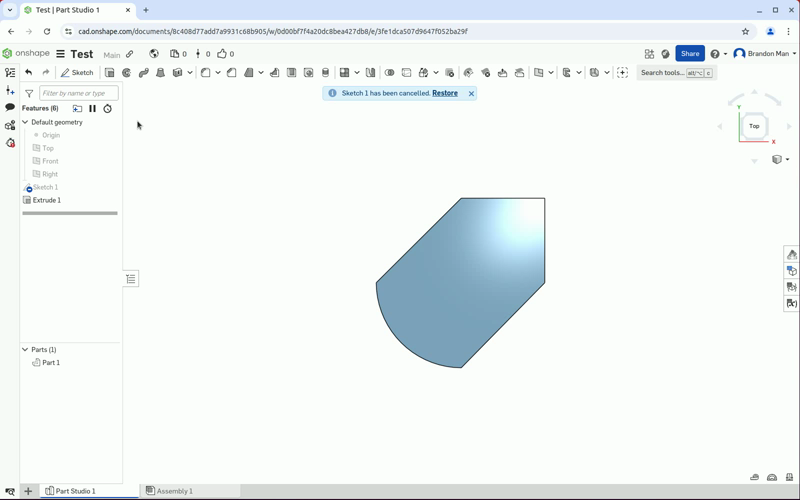
key(shift+h)
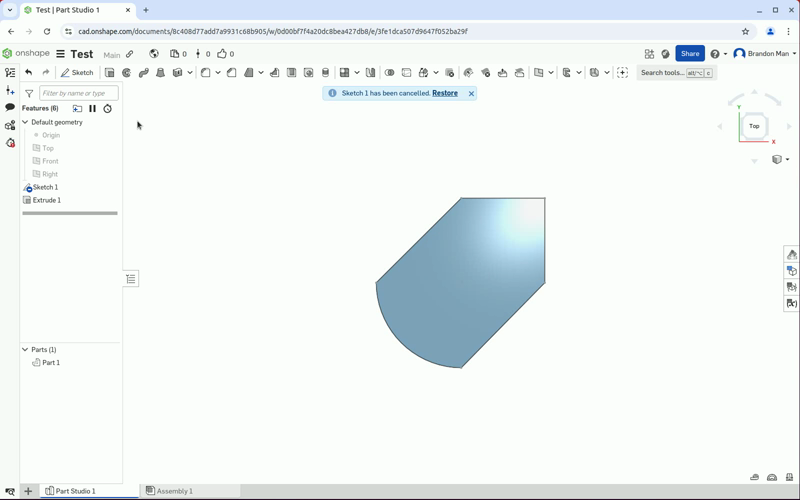
key(shift+h)
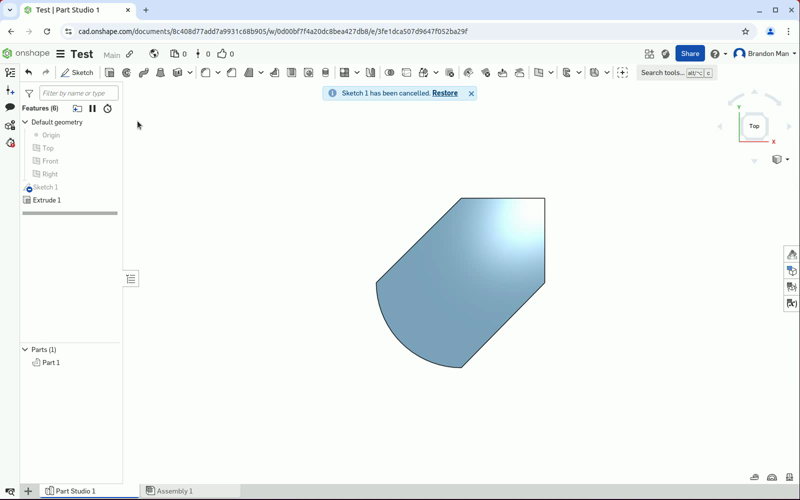
mouse_move(73, 189)
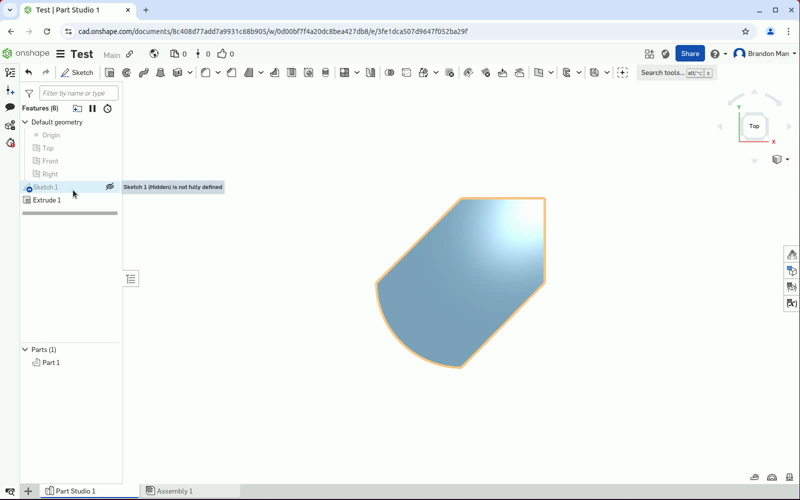
click(73, 189)
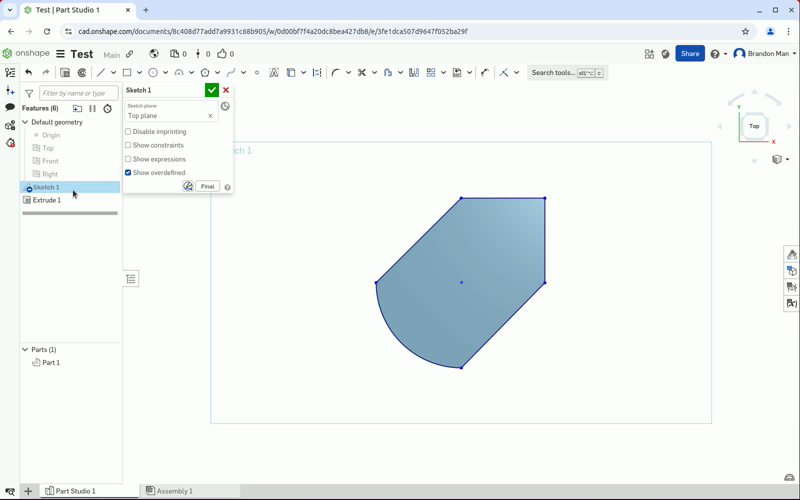
mouse_move(229, 92)
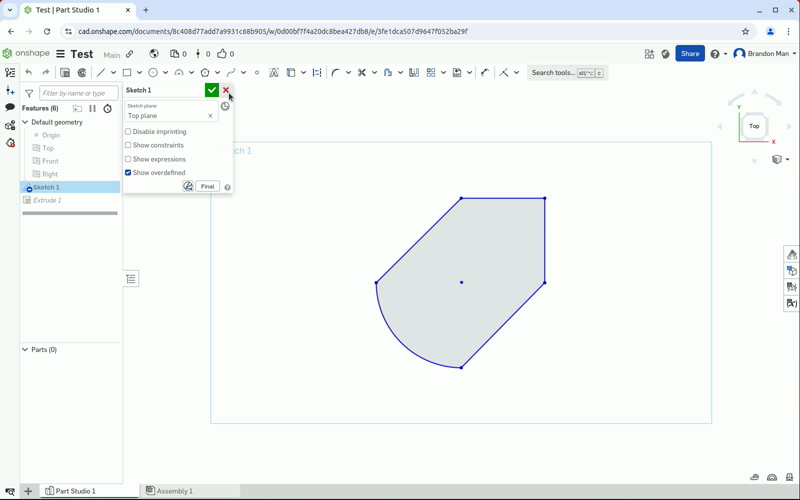
click(229, 92)
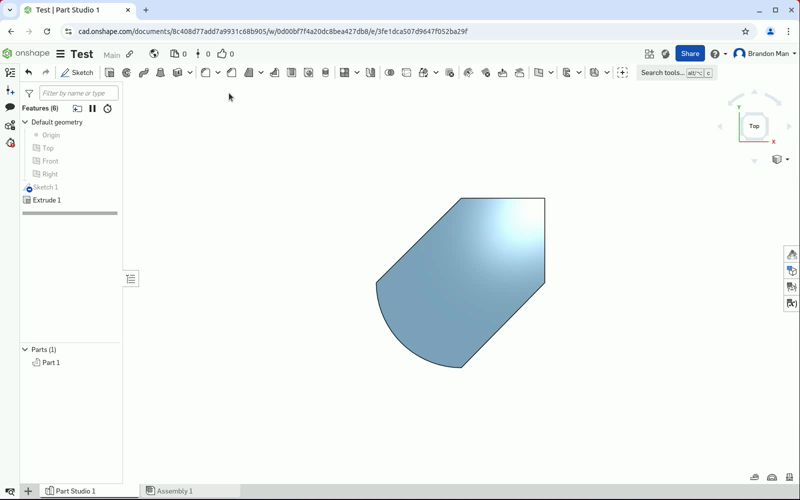
mouse_move(541, 75)
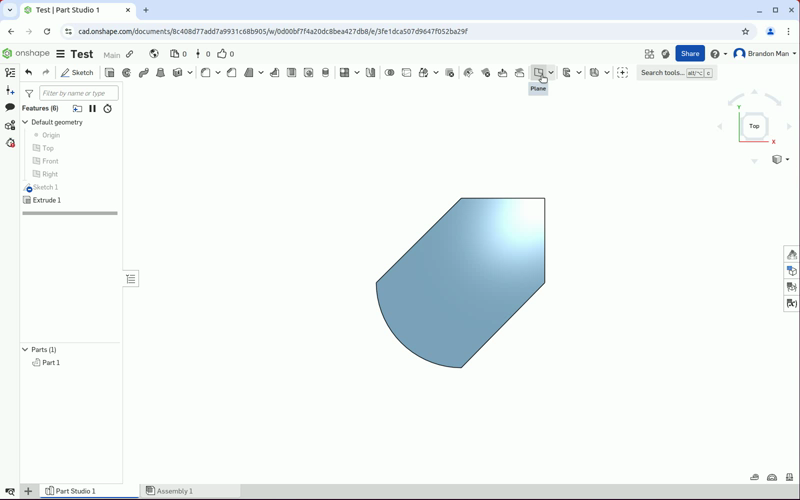
click(541, 75)
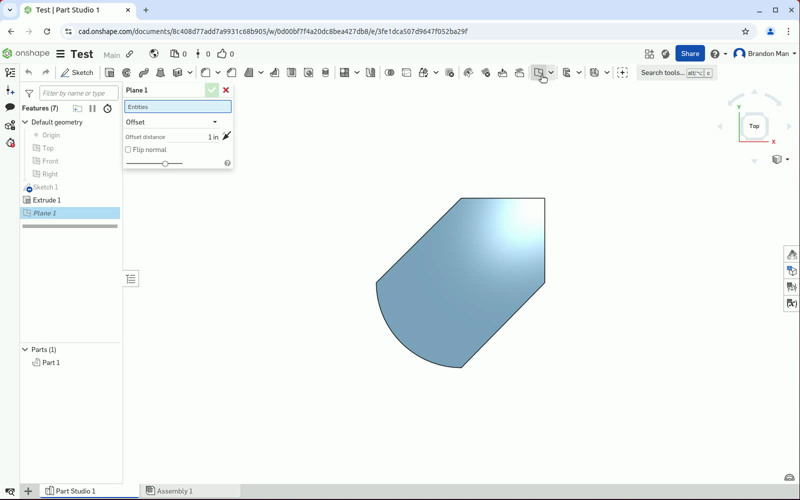
mouse_move(73, 150)
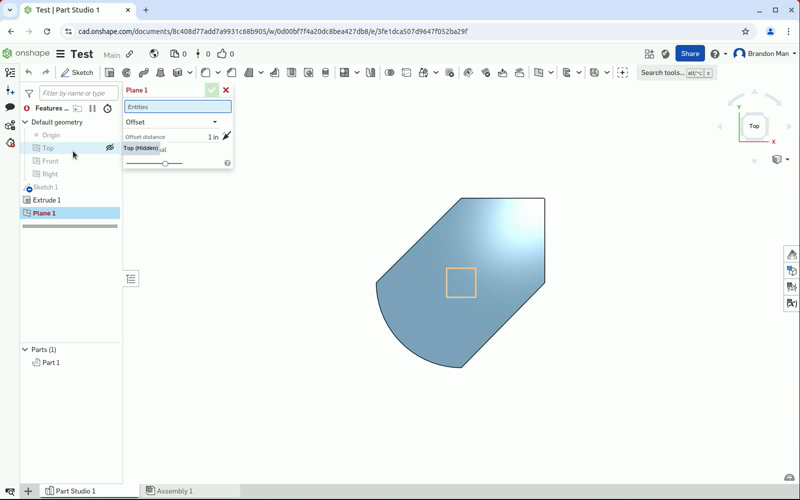
click(73, 150)
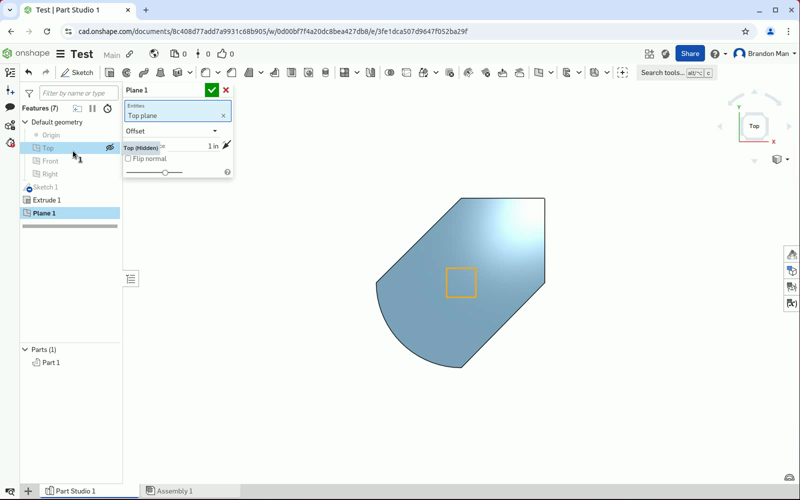
key(tab, 2)
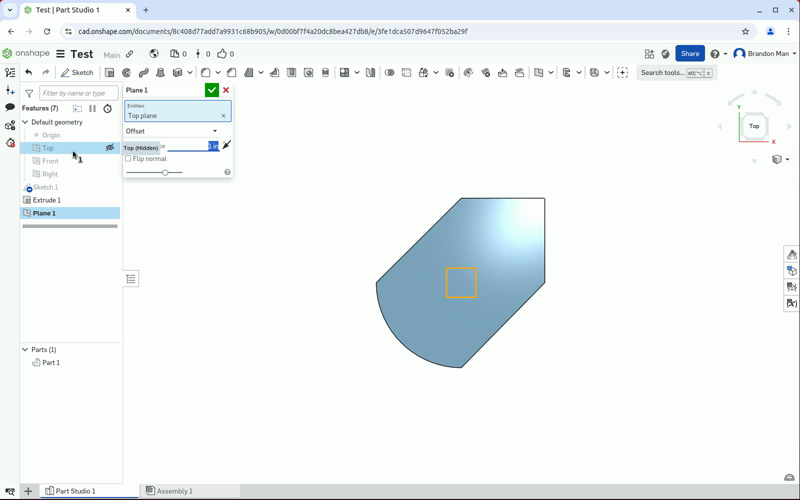
text(23.108)
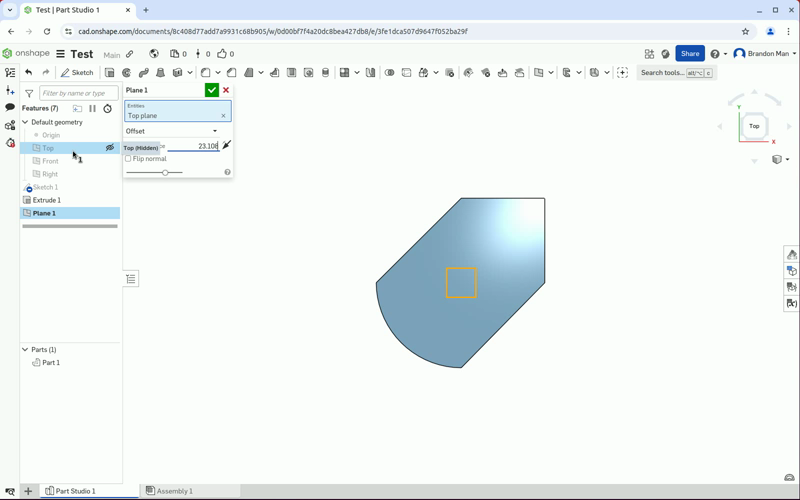
key(enter, 2)
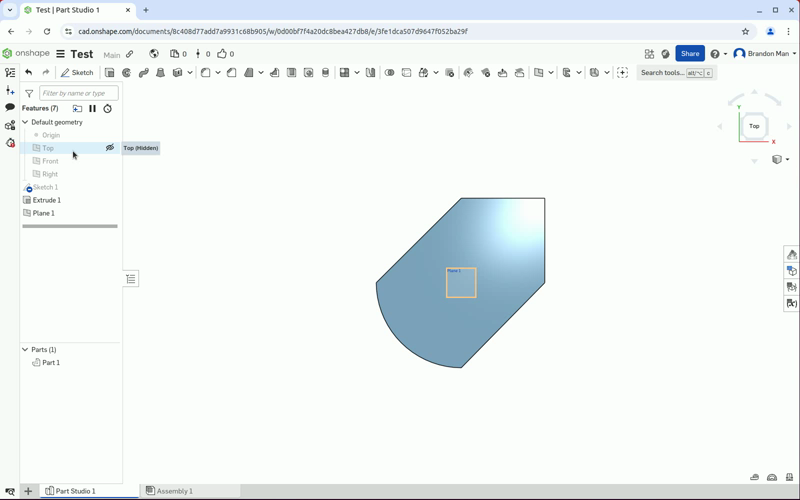
key(shift+s)
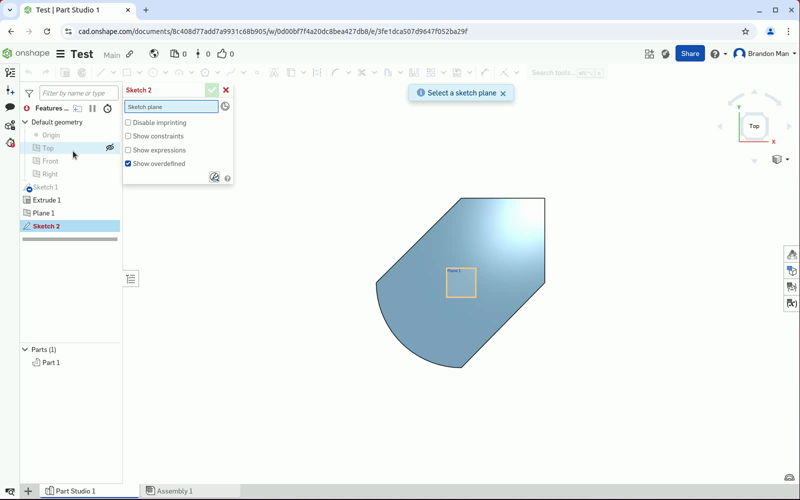
mouse_move(73, 215)
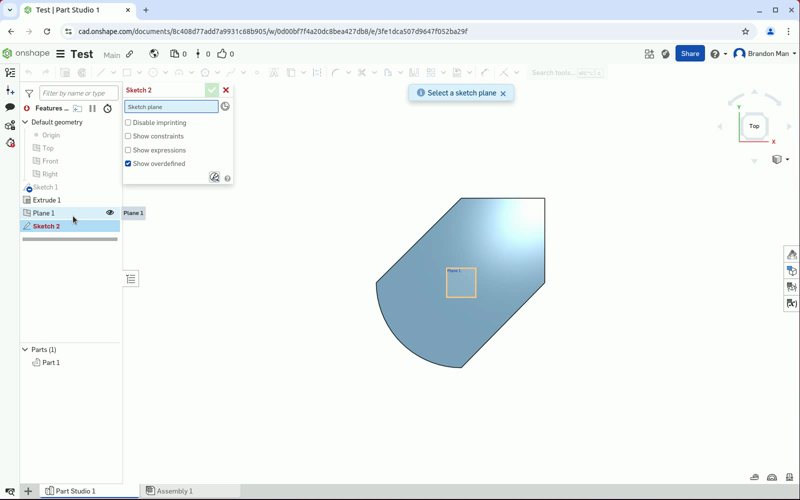
click(73, 215)
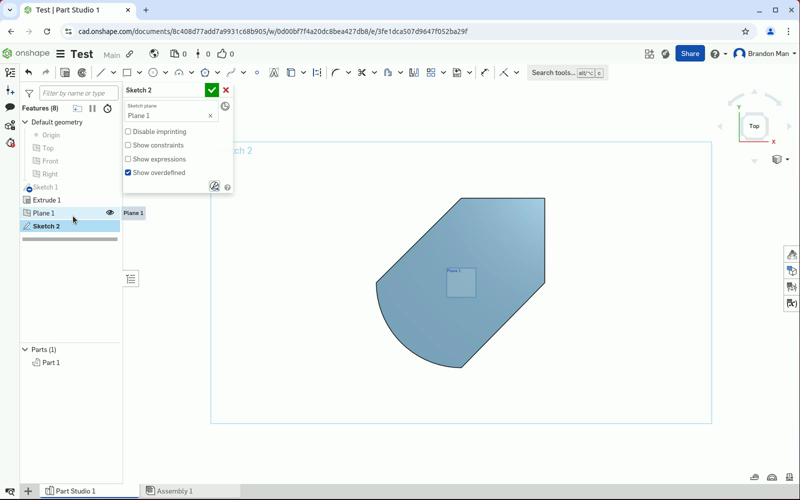
mouse_move(73, 352)
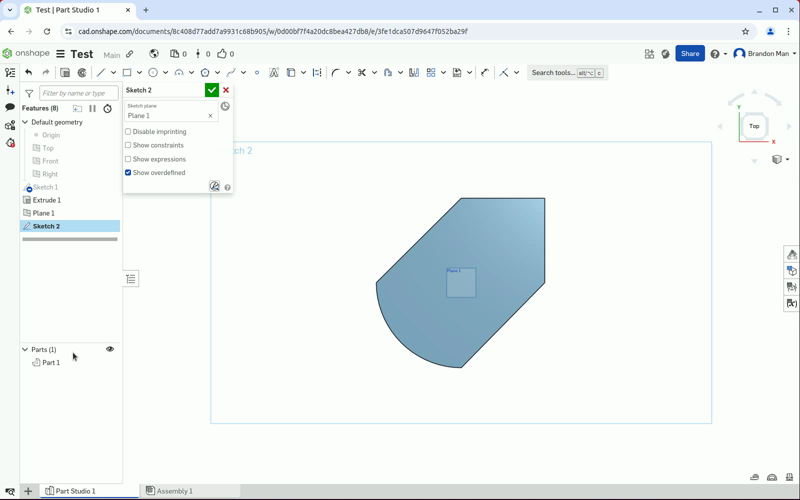
key(y)
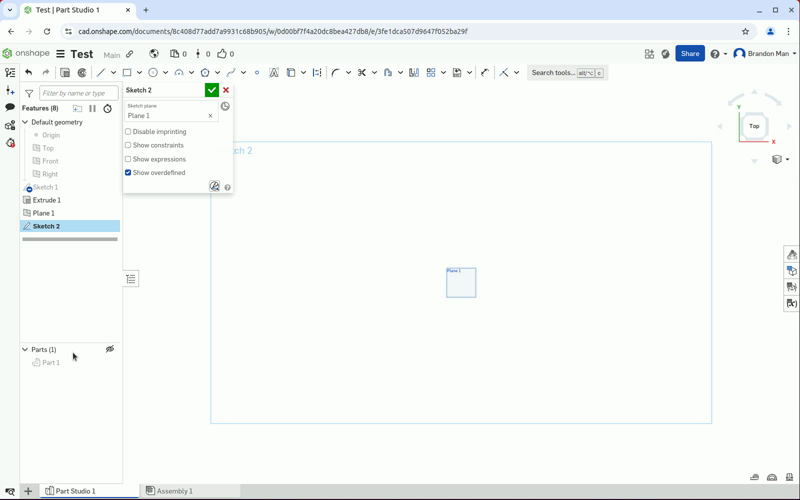
key(l)
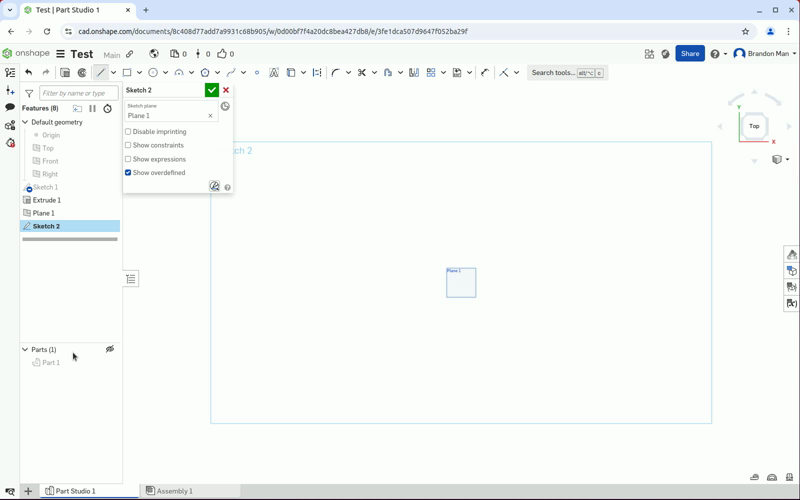
key_down(shift)
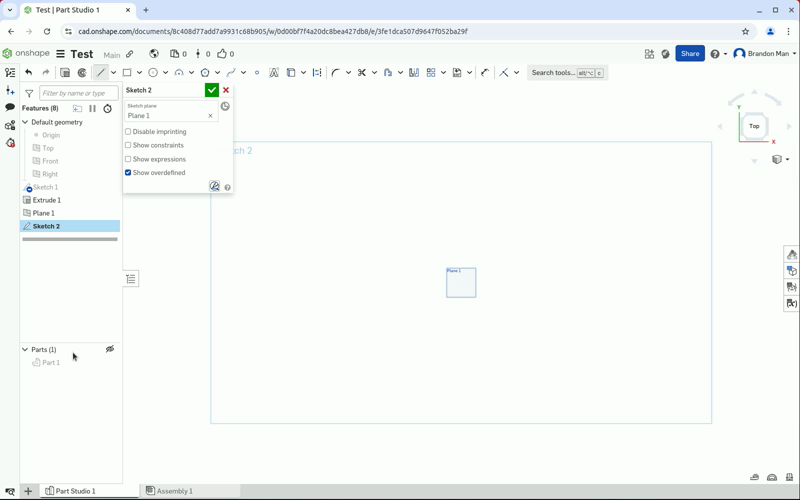
mouse_move(418, 288)
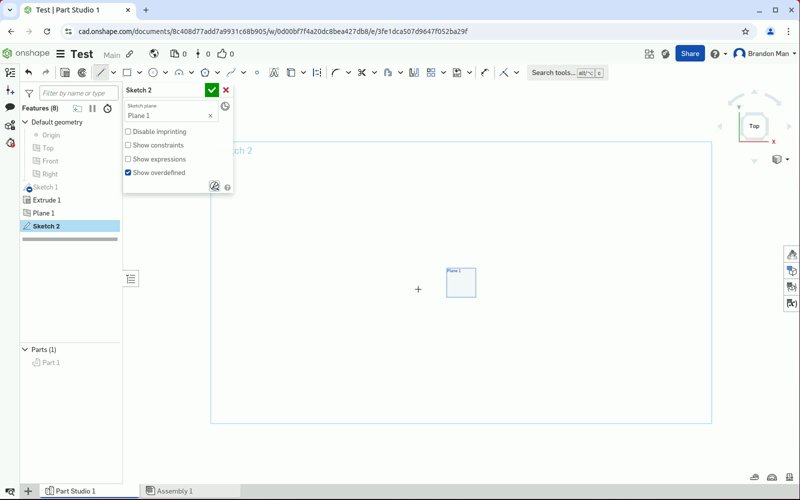
click(418, 288)
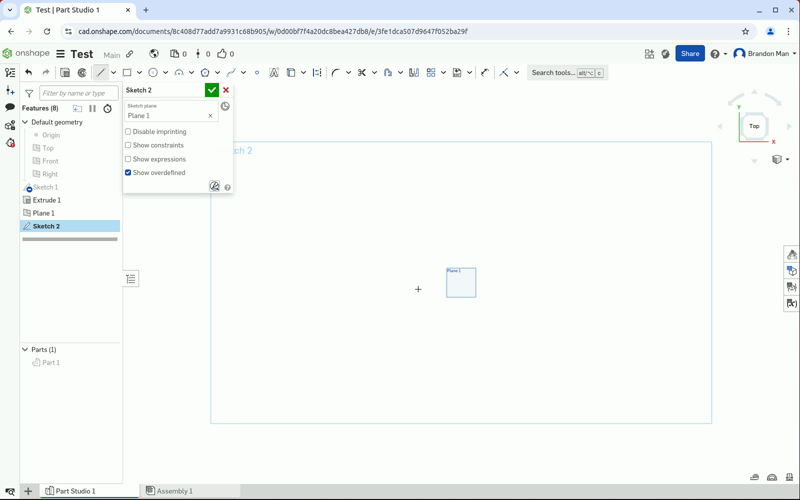
key_up(shift)
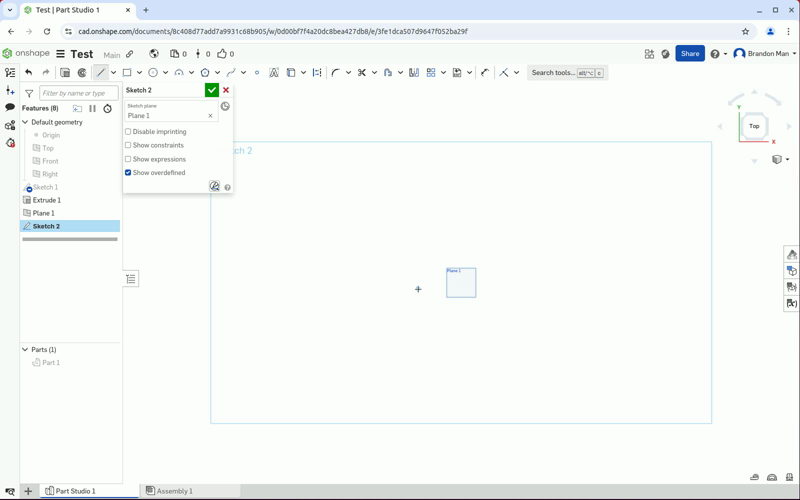
key_down(shift)
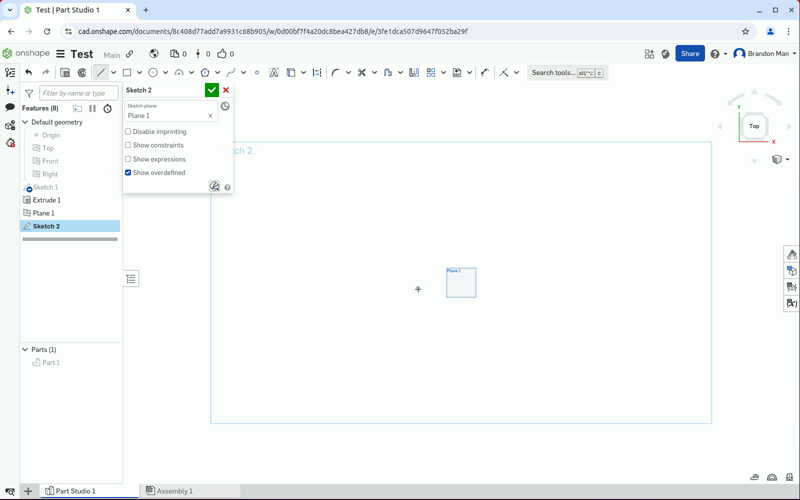
mouse_move(503, 288)
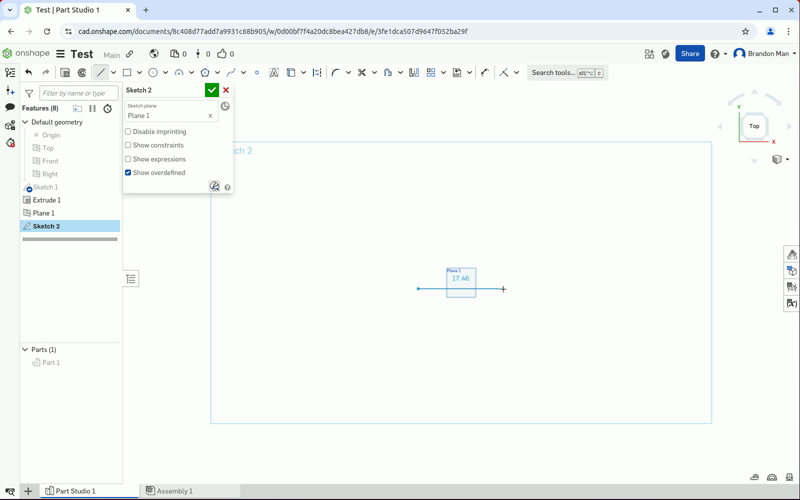
click(503, 288)
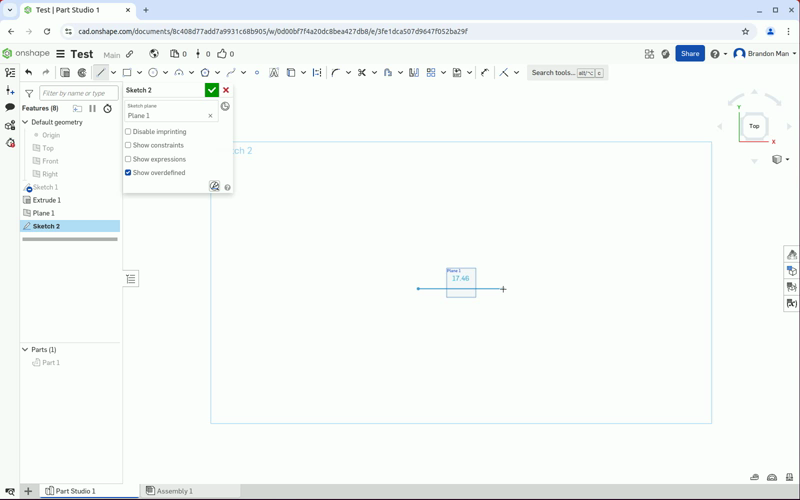
key_up(shift)
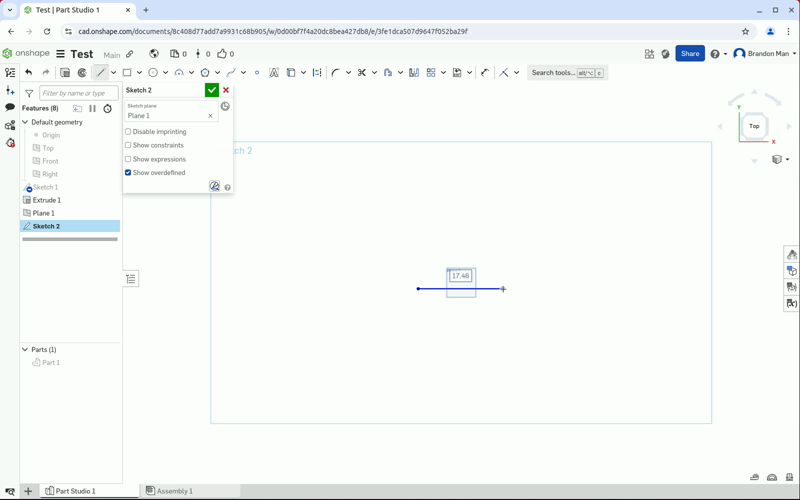
key_down(shift)
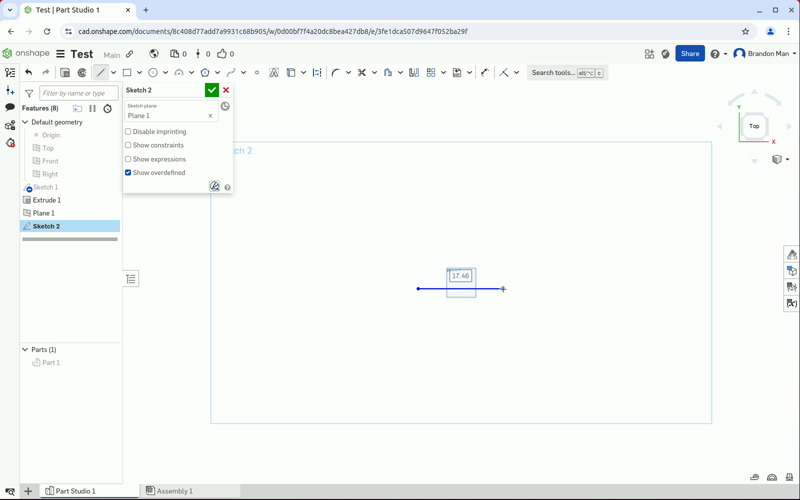
mouse_move(533, 288)
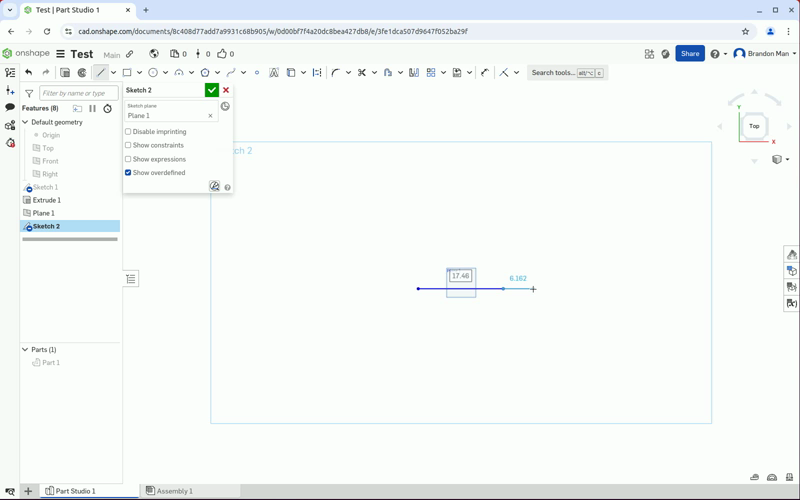
mouse_move(503, 277)
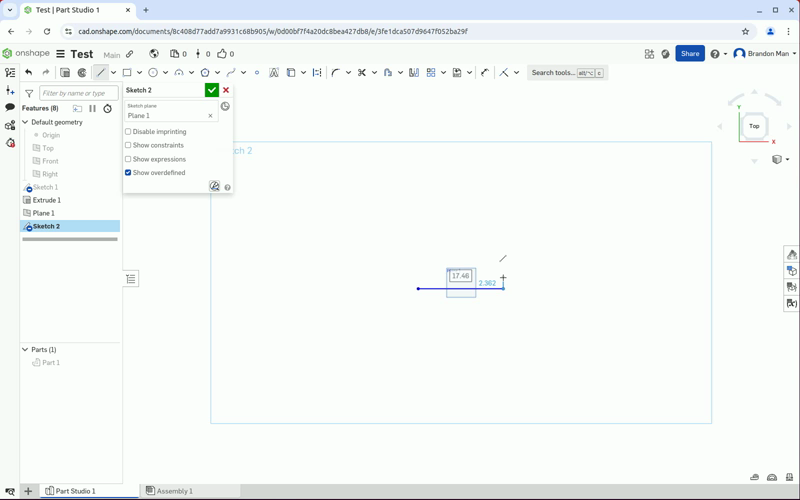
click(503, 277)
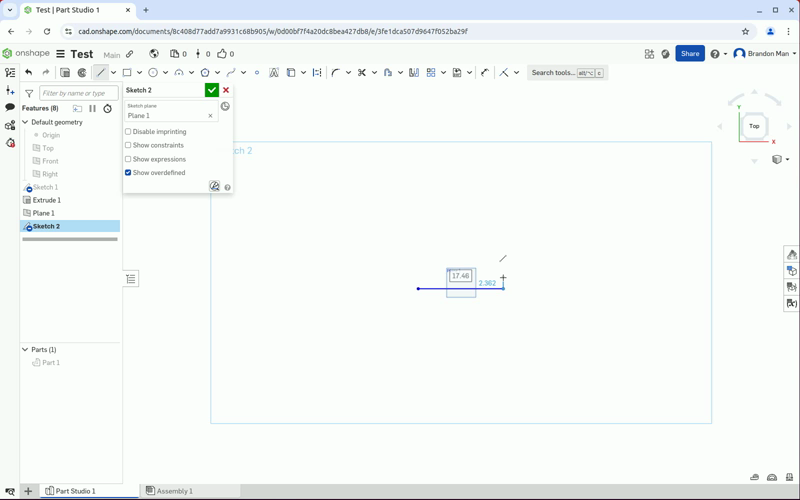
key_up(shift)
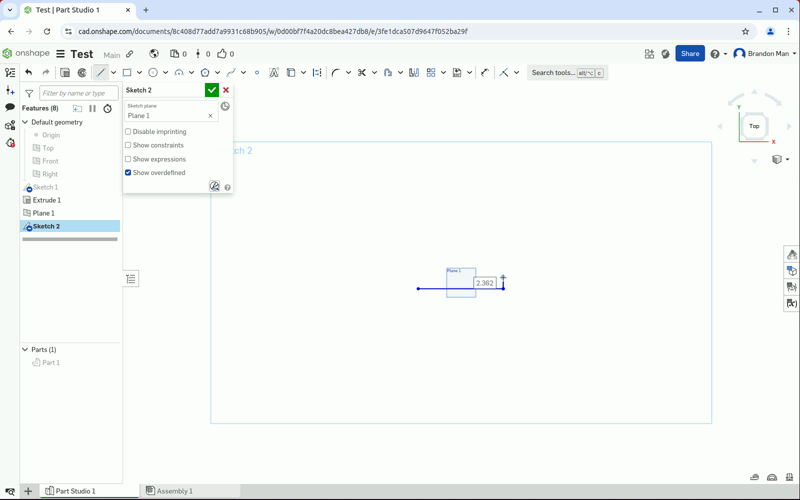
key_down(shift)
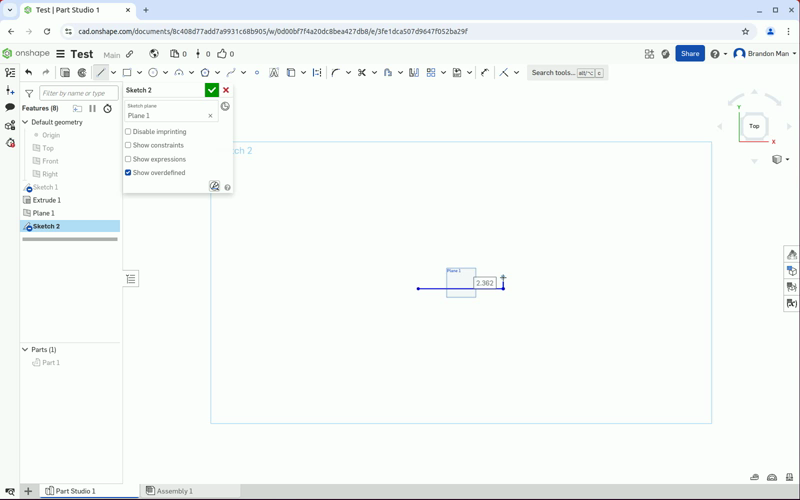
mouse_move(418, 277)
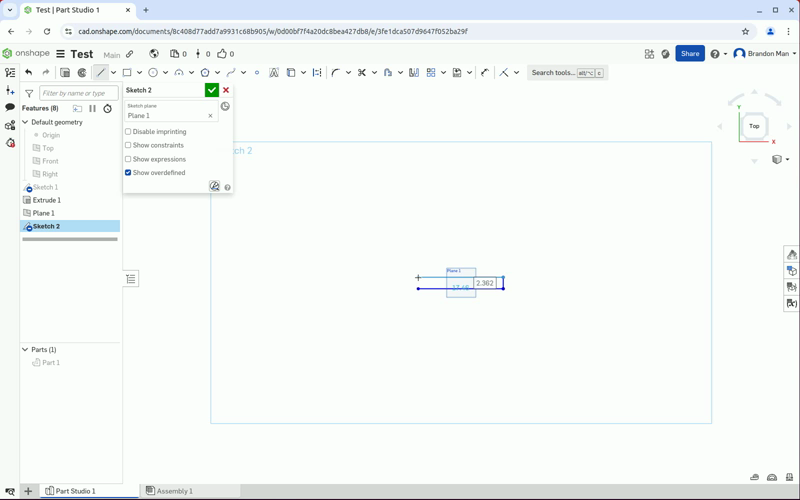
click(418, 277)
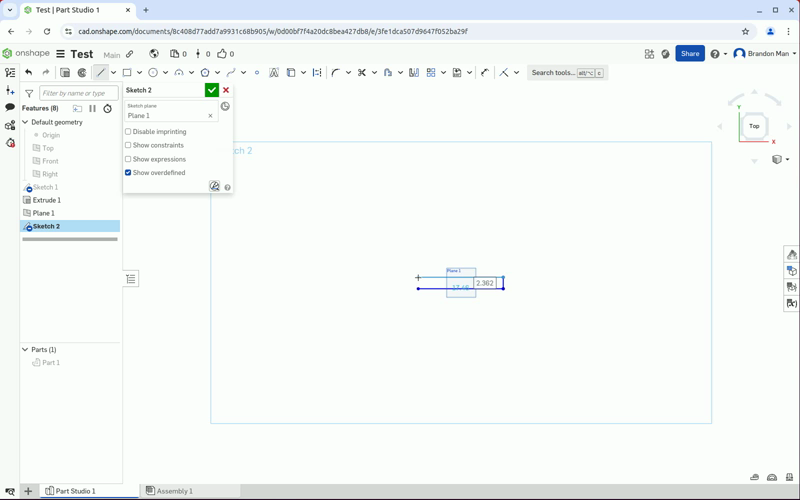
key_up(shift)
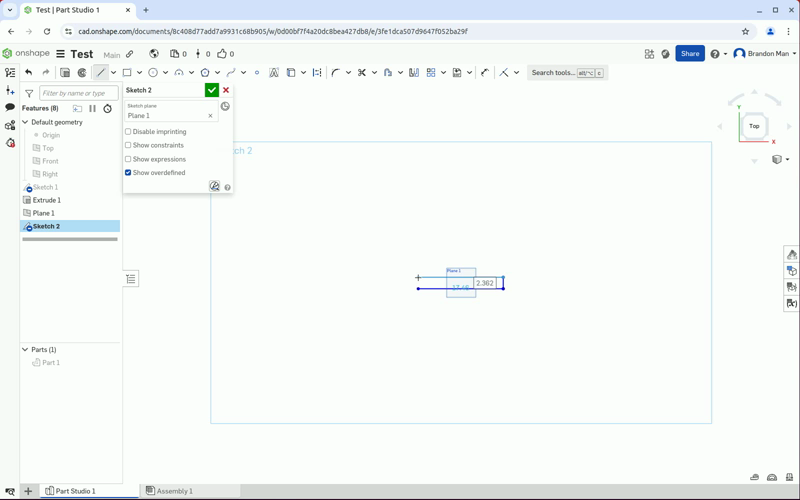
mouse_move(448, 277)
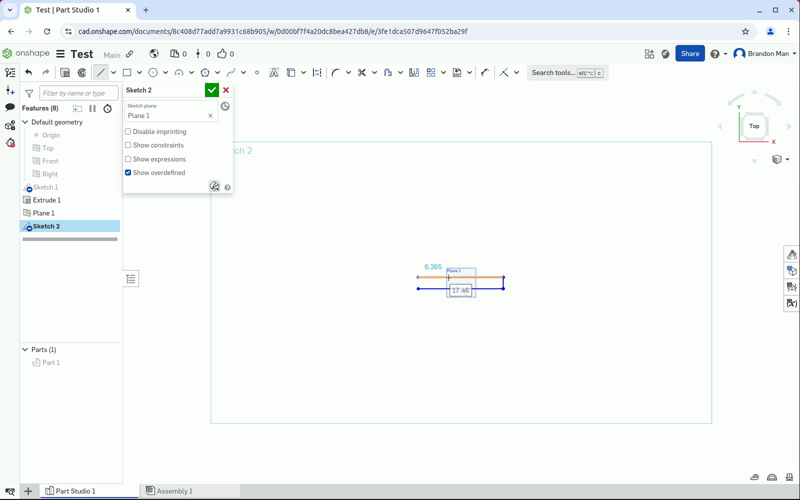
key_down(shift)
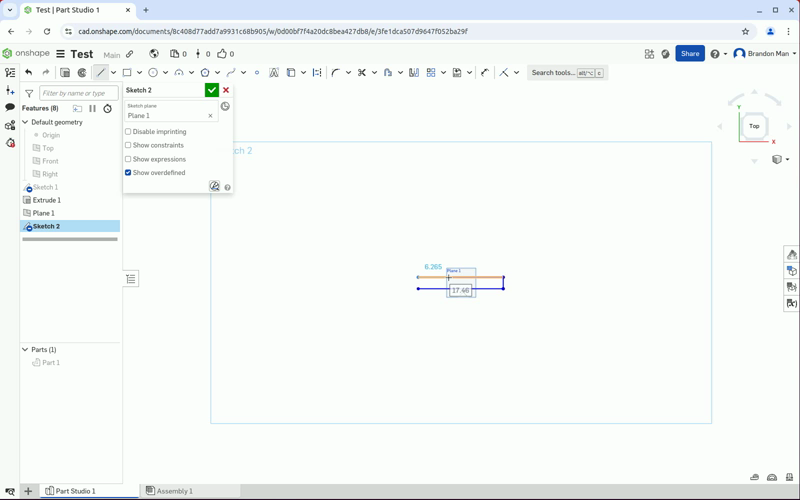
mouse_move(418, 288)
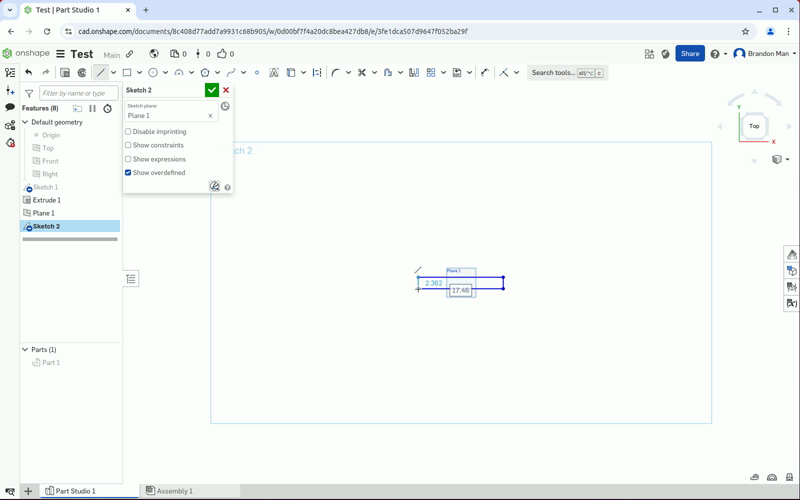
key_up(shift)
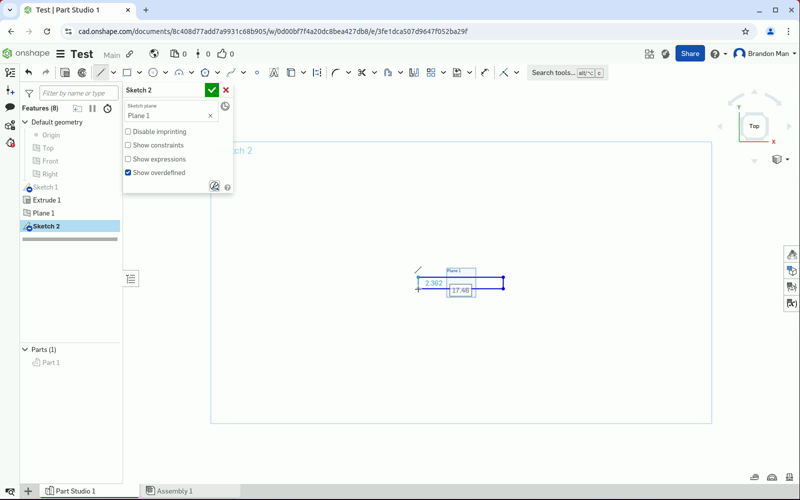
click(418, 288)
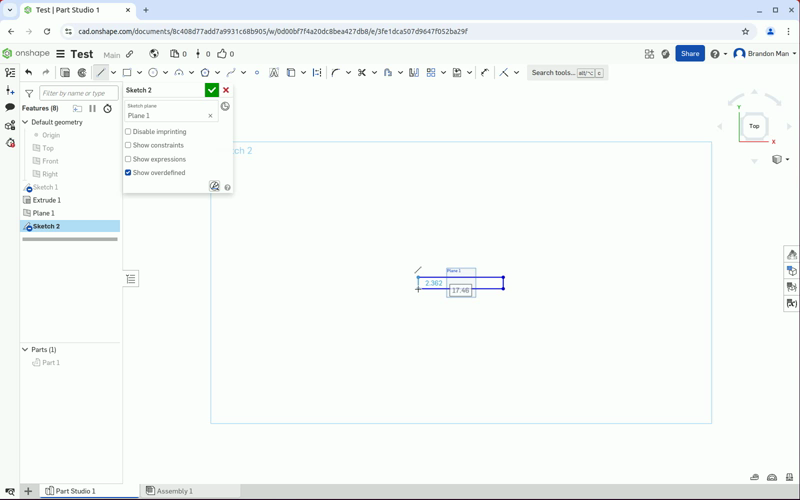
key(esc)
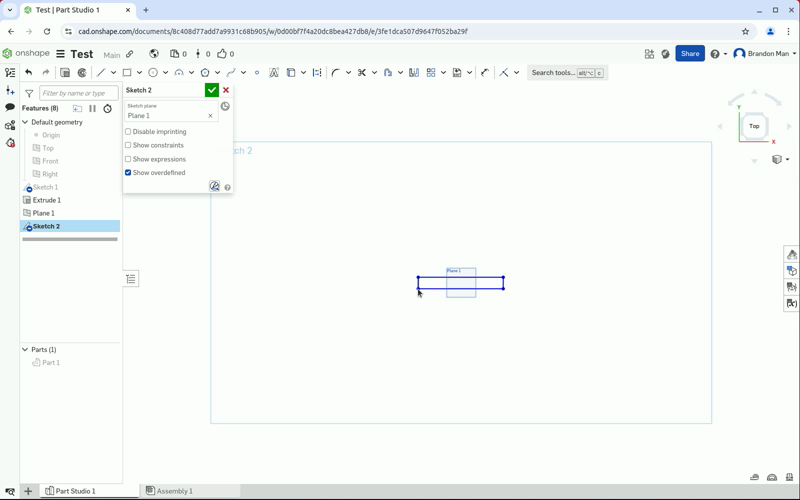
mouse_move(462, 284)
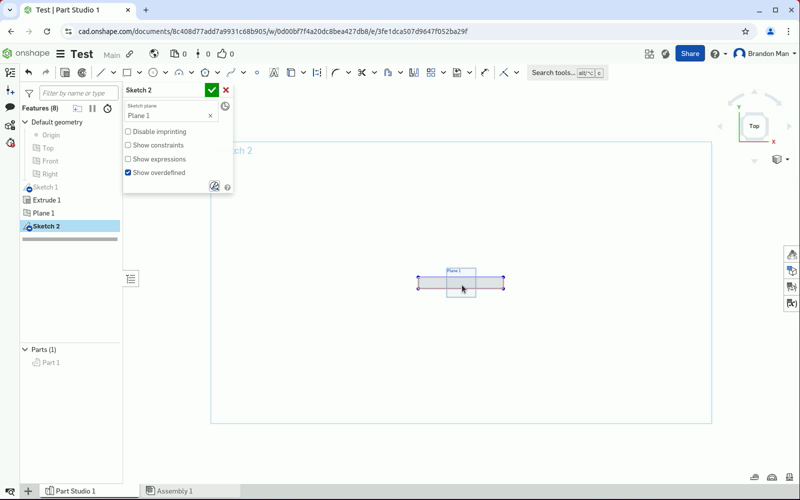
scroll(6)
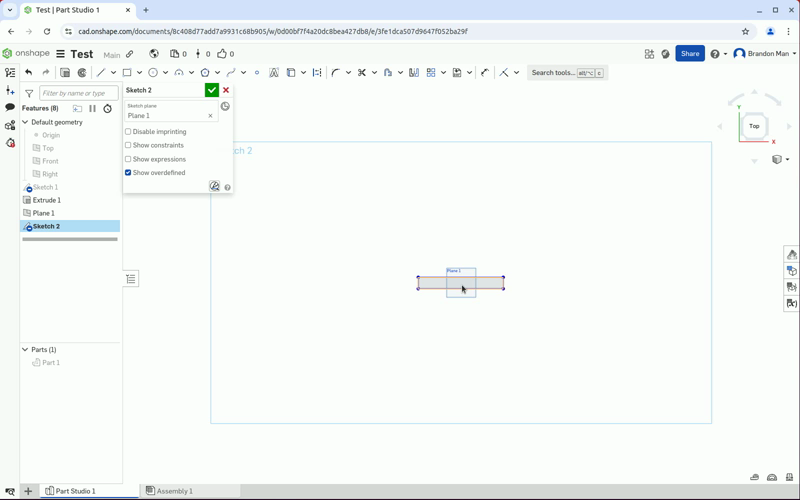
scroll(6)
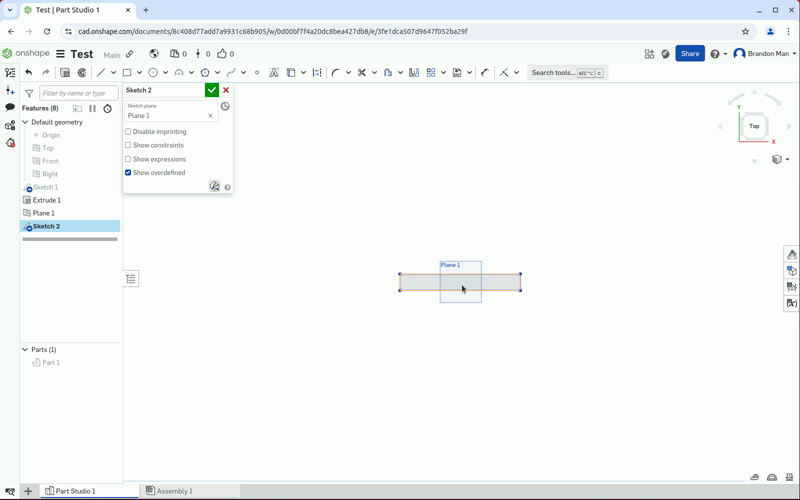
scroll(6)
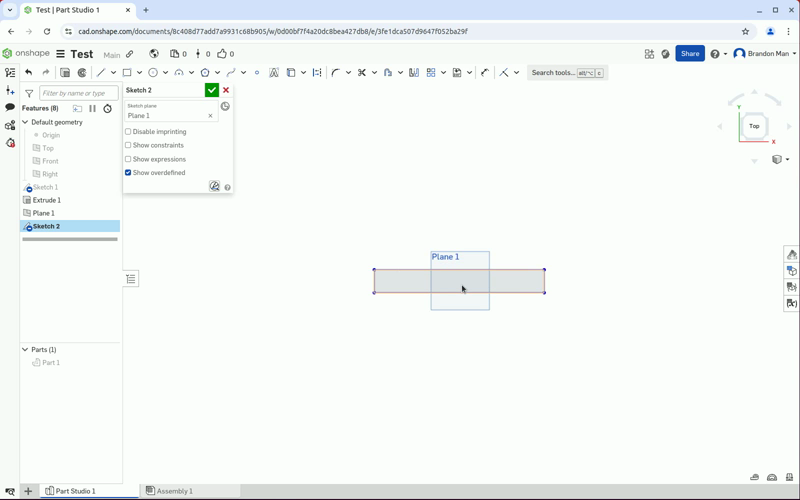
scroll(6)
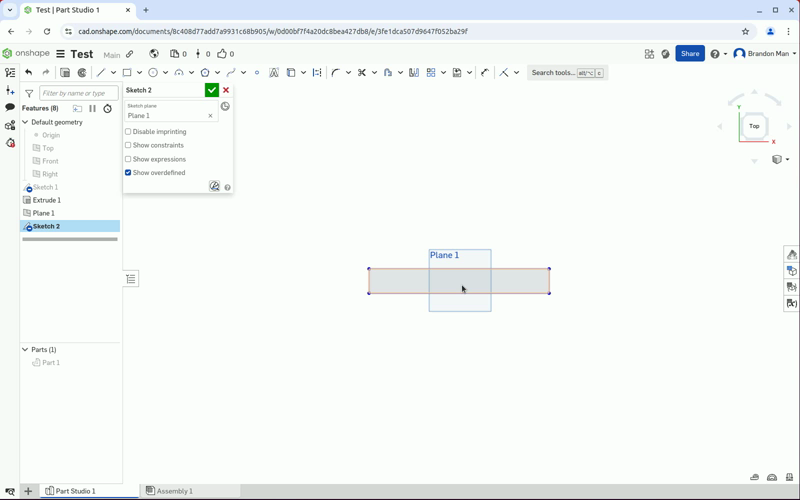
scroll(6)
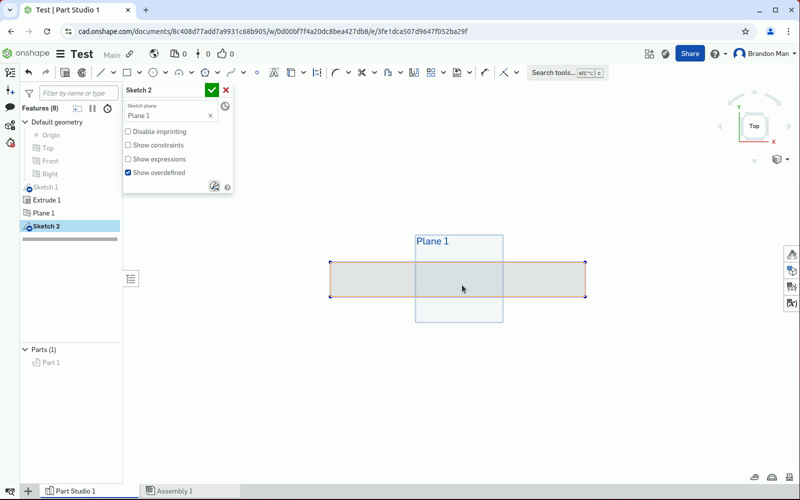
scroll(6)
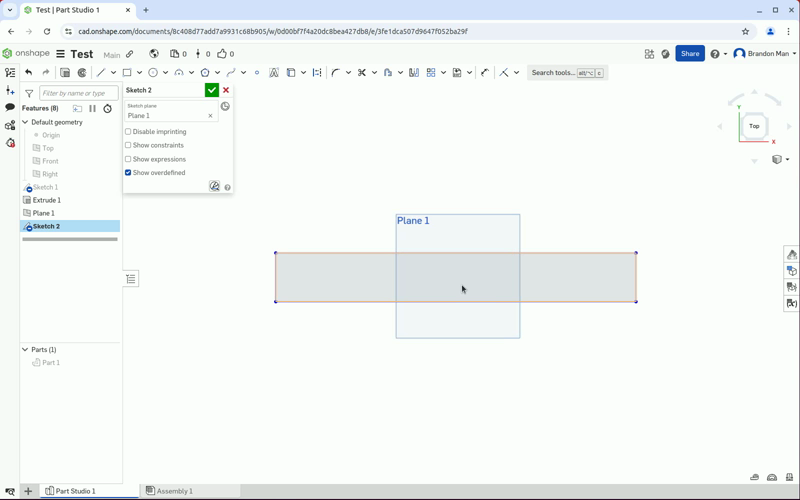
scroll(6)
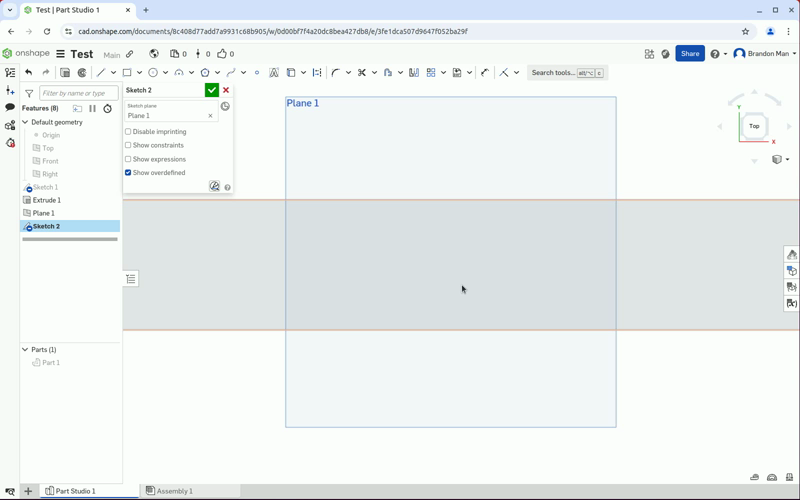
click(462, 284)
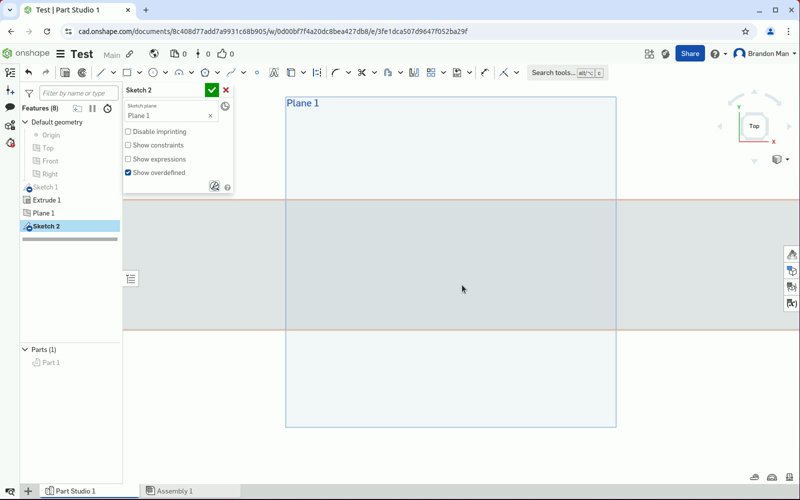
scroll(-6)
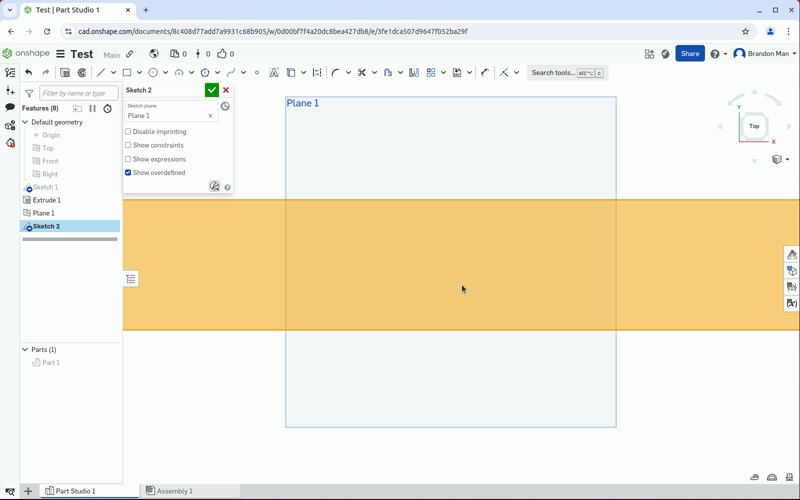
scroll(-6)
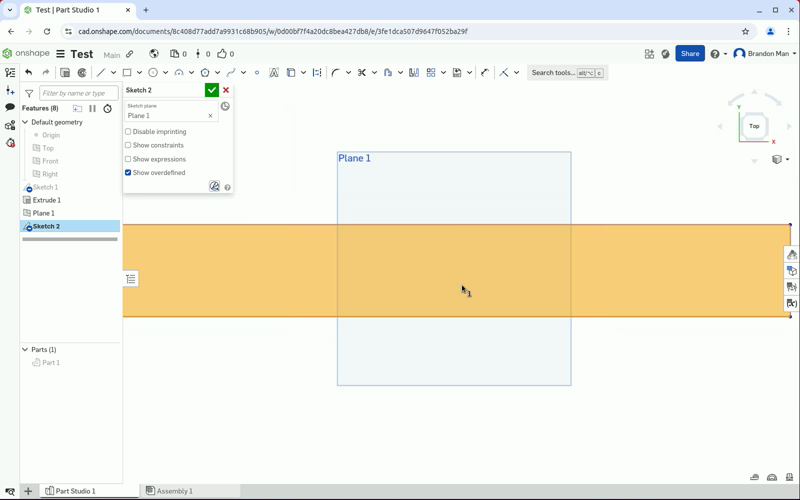
scroll(-6)
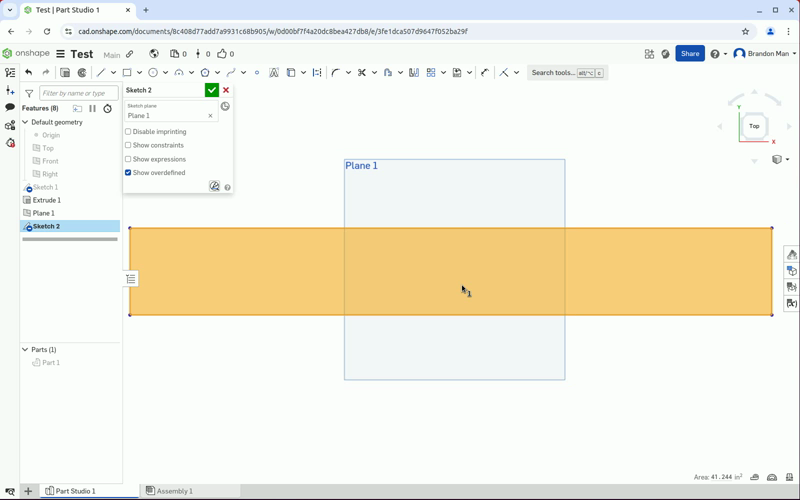
scroll(-6)
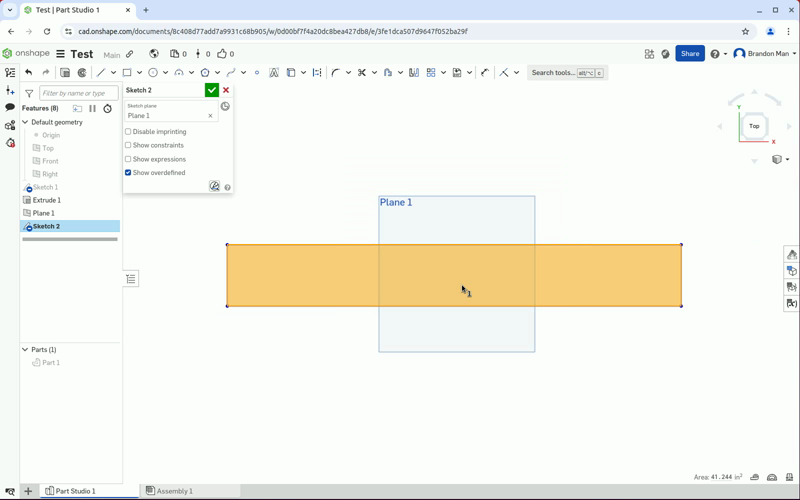
scroll(-6)
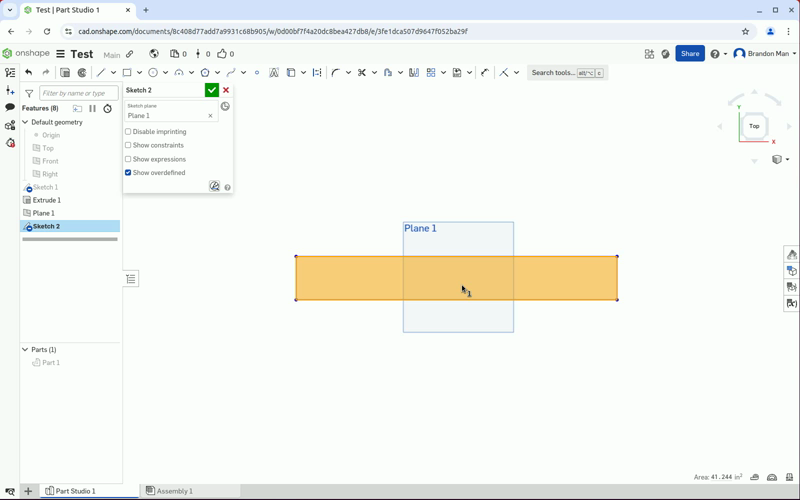
scroll(-6)
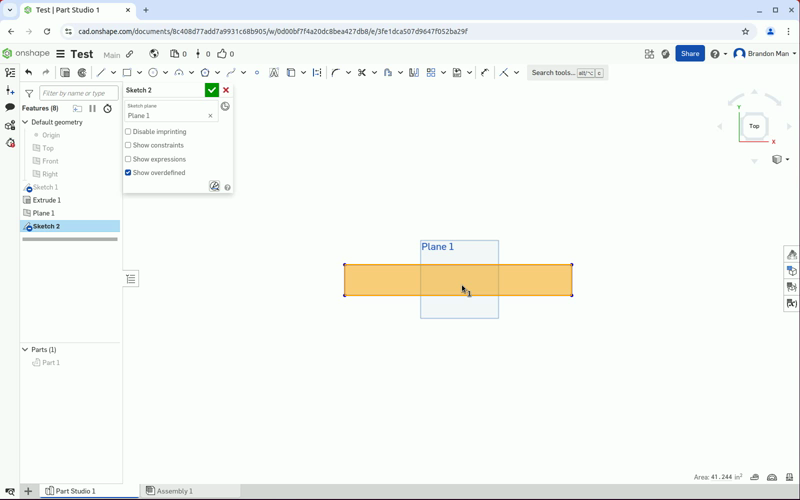
scroll(-6)
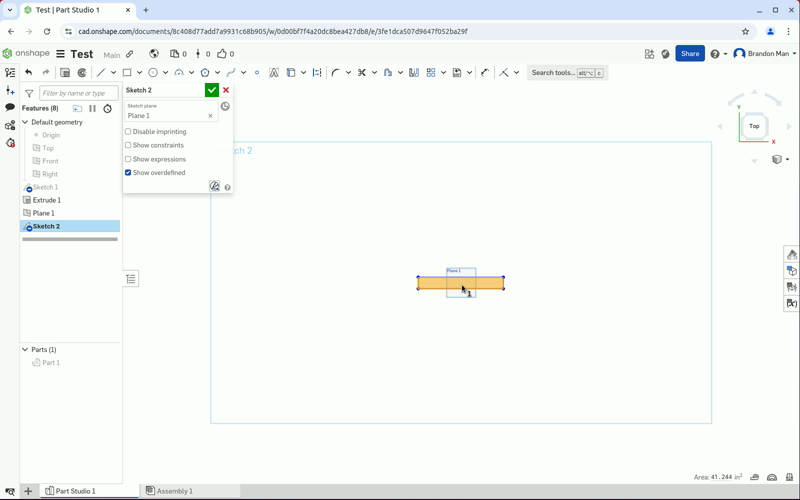
mouse_move(73, 352)
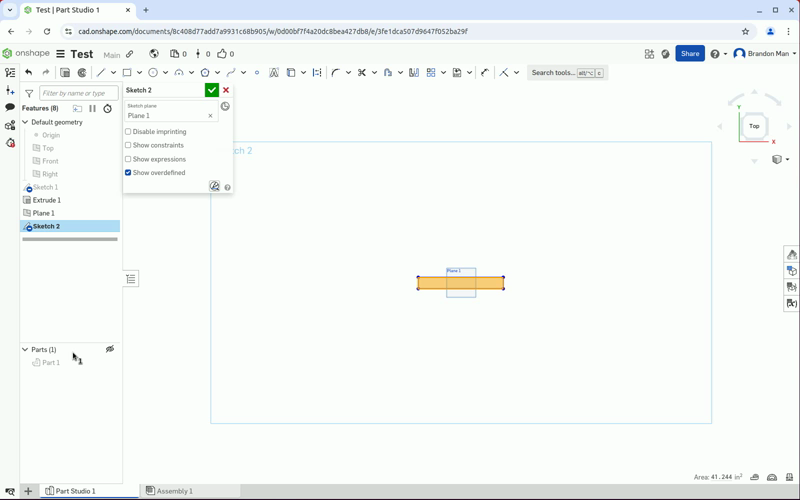
key(shift+y)
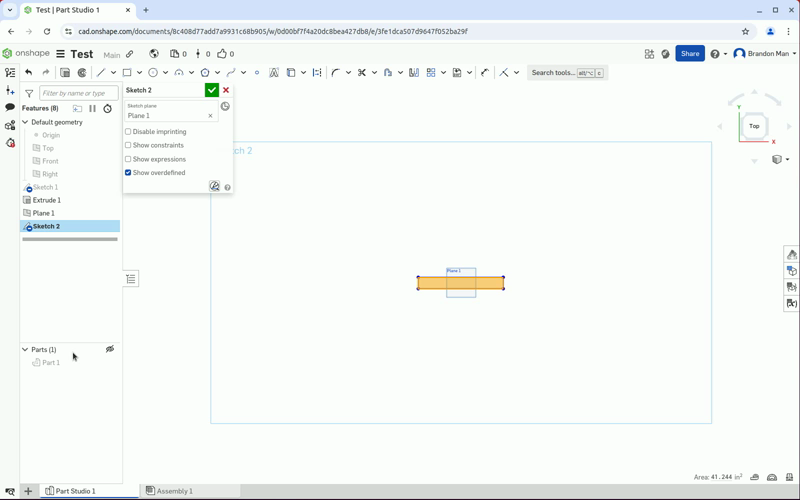
key(shift+e)
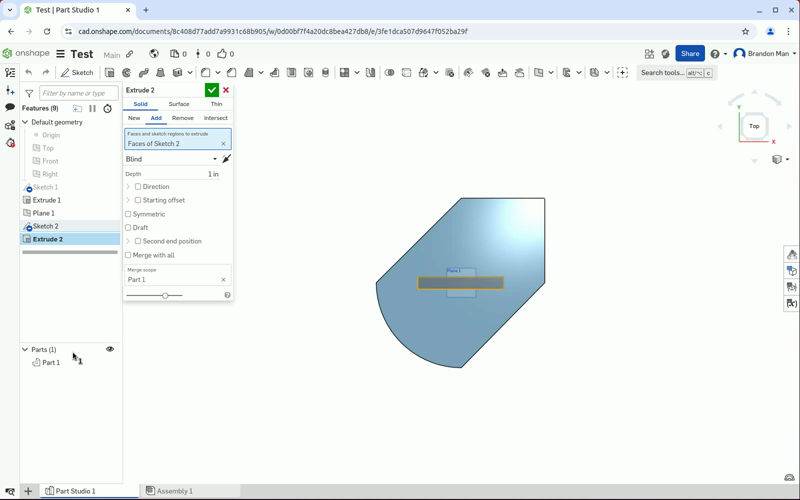
mouse_move(143, 106)
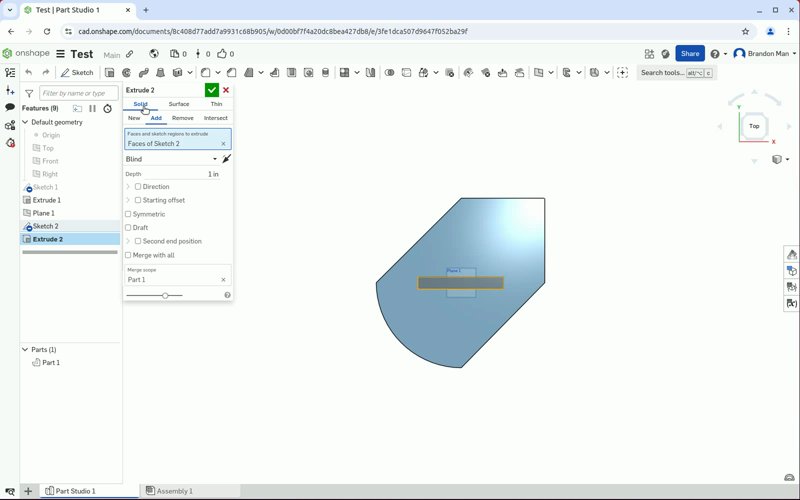
click(143, 106)
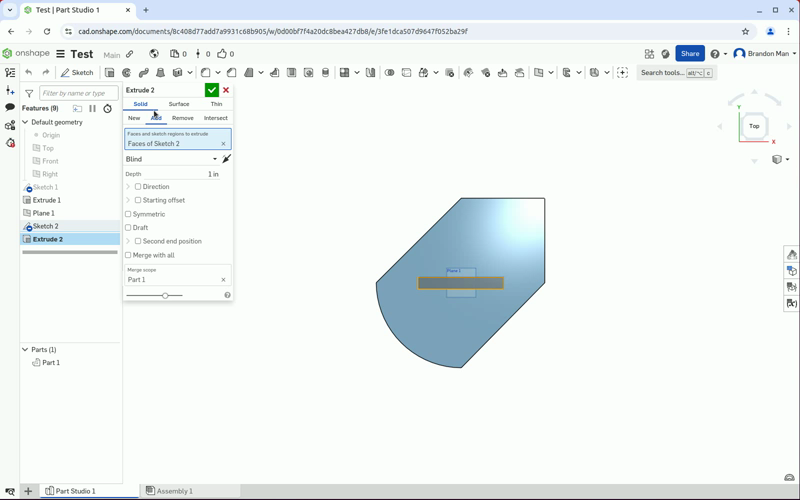
mouse_move(186, 120)
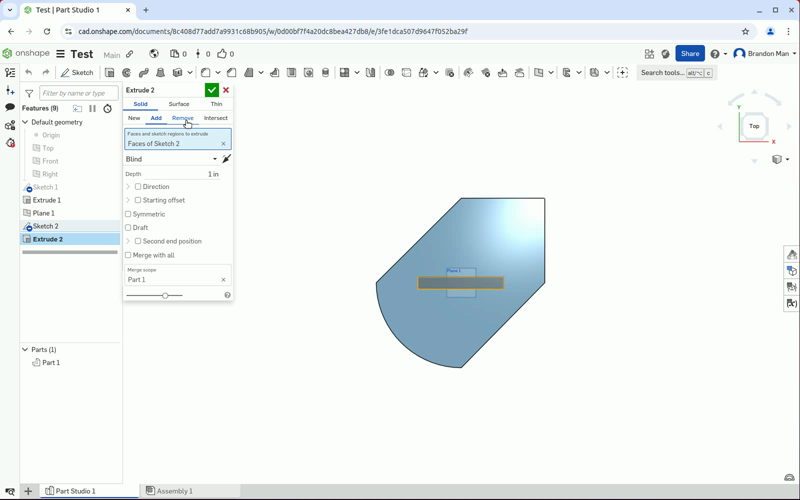
click(186, 120)
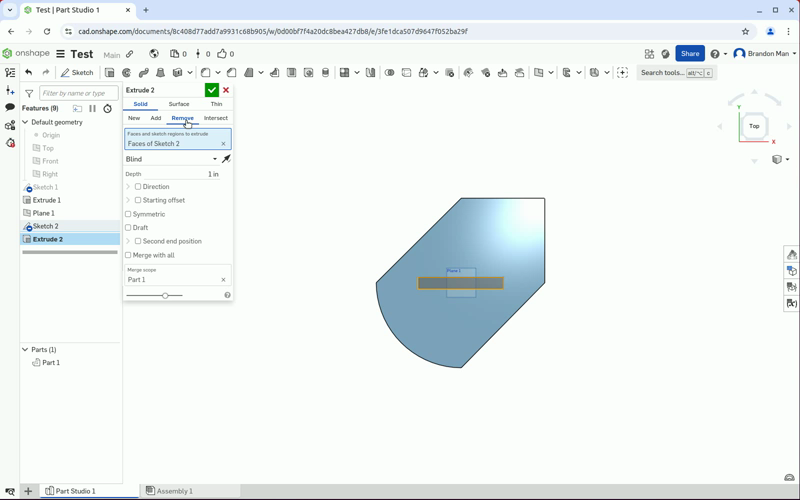
key(tab, 4)
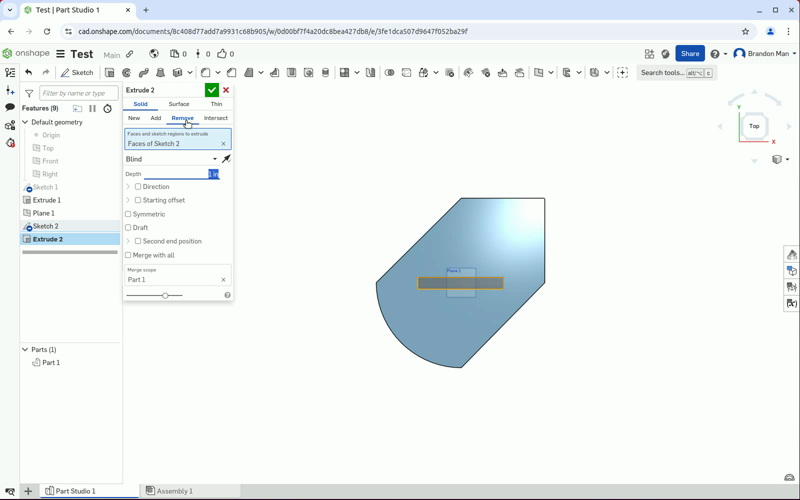
text(1.204)
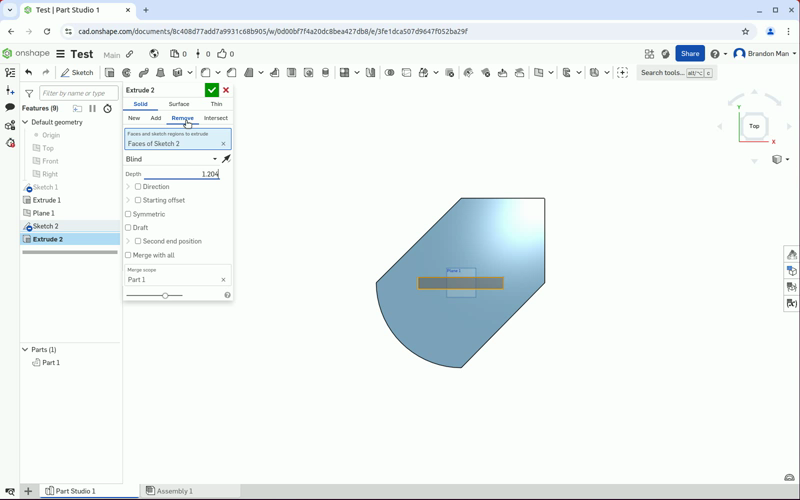
key(tab, 6)
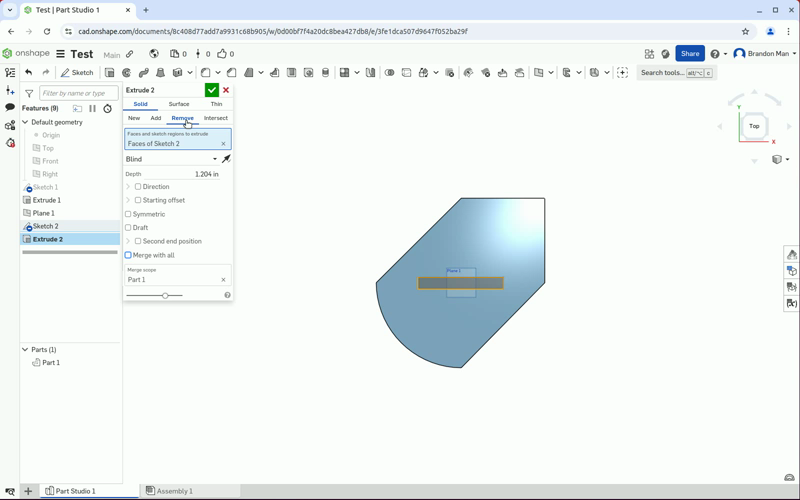
key(space)
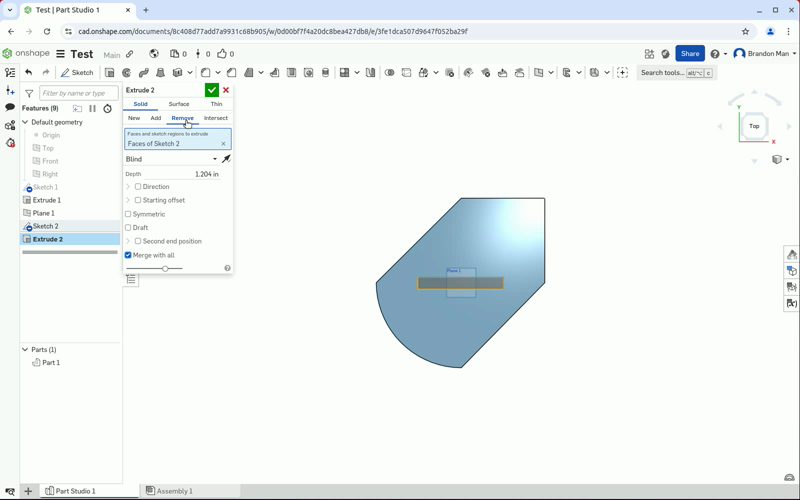
key(enter)
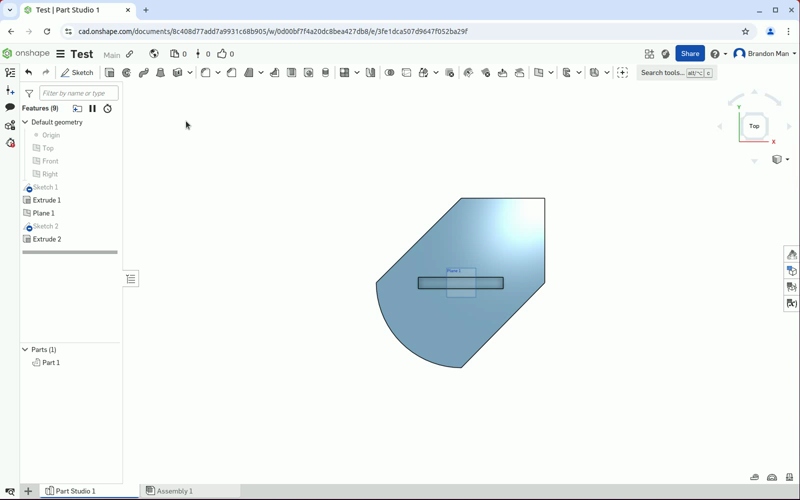
key(shift+h)
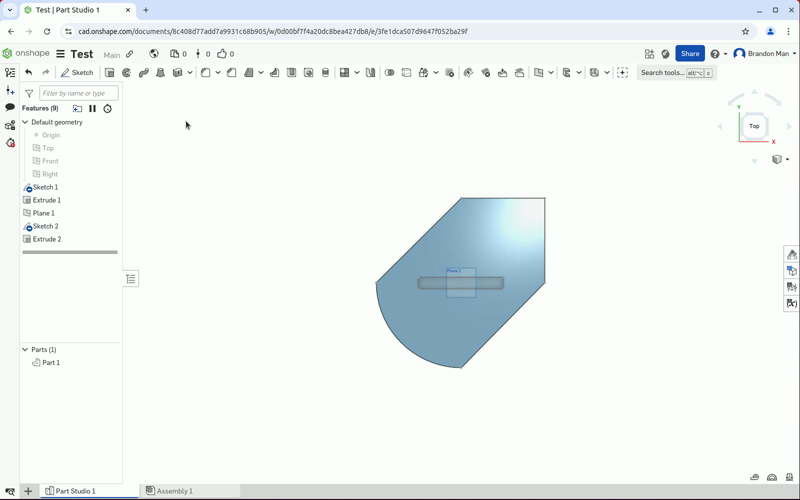
key(shift+h)
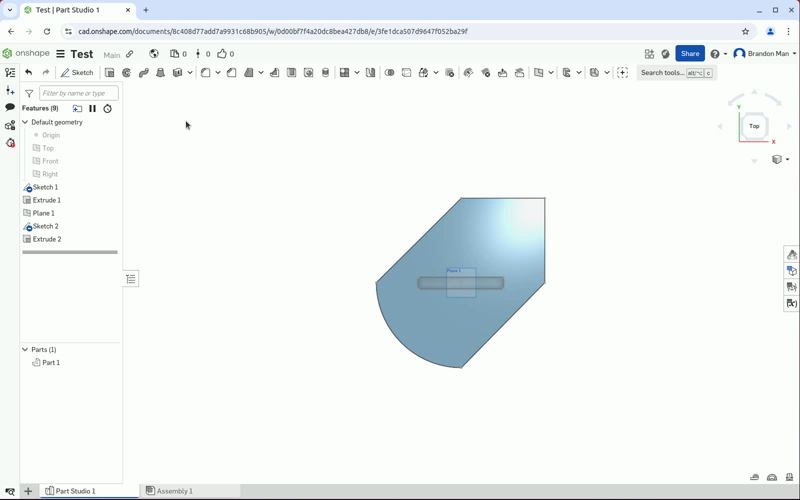
key(shift+7)
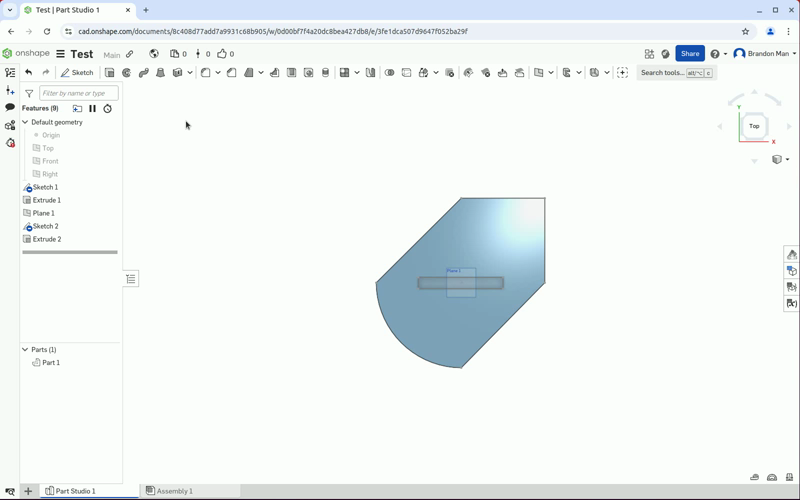
key(up, 3)
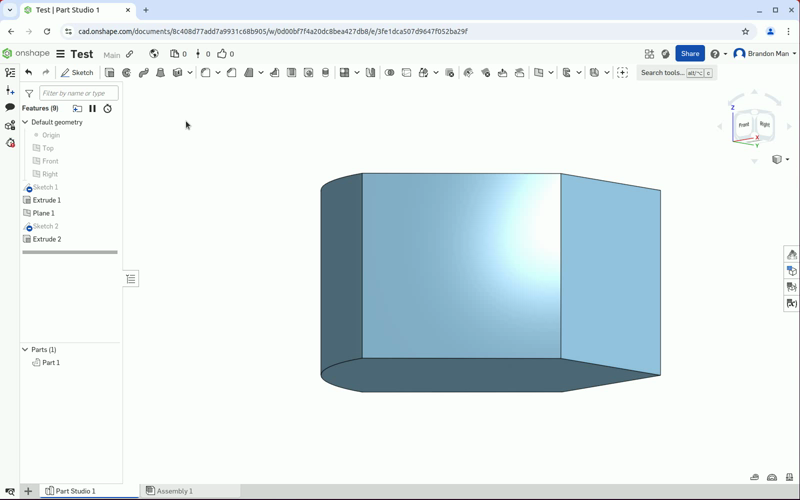
key(left, 3)
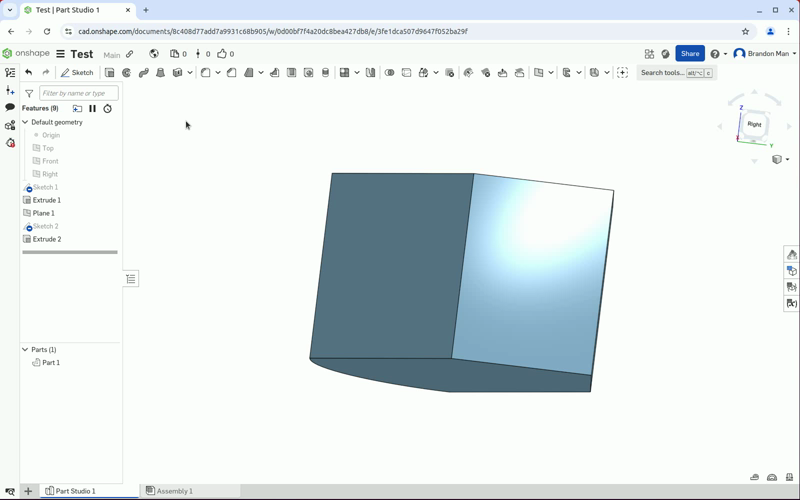
key(right, 3)
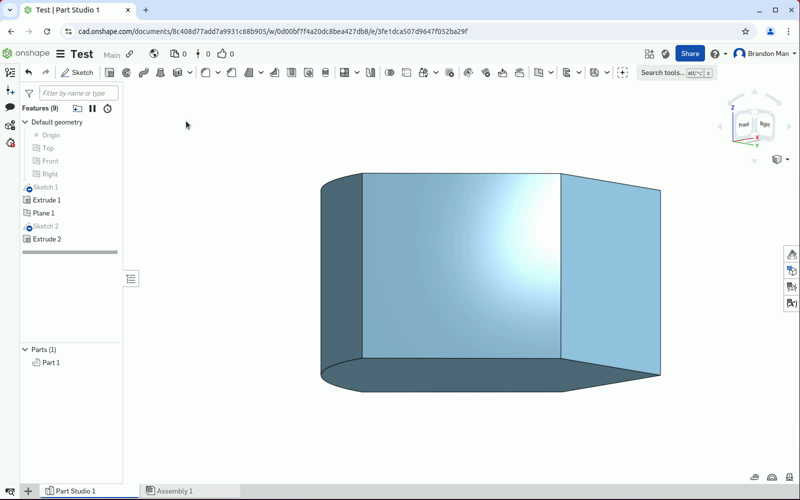
key(down, 3)
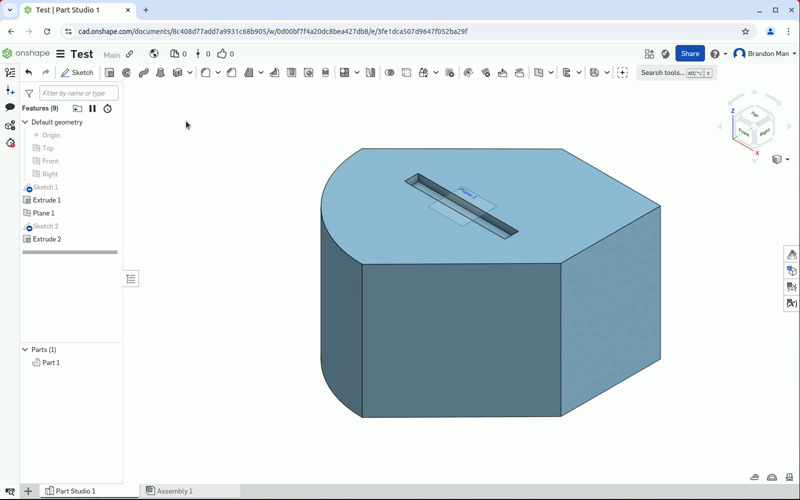
mouse_move(73, 189)
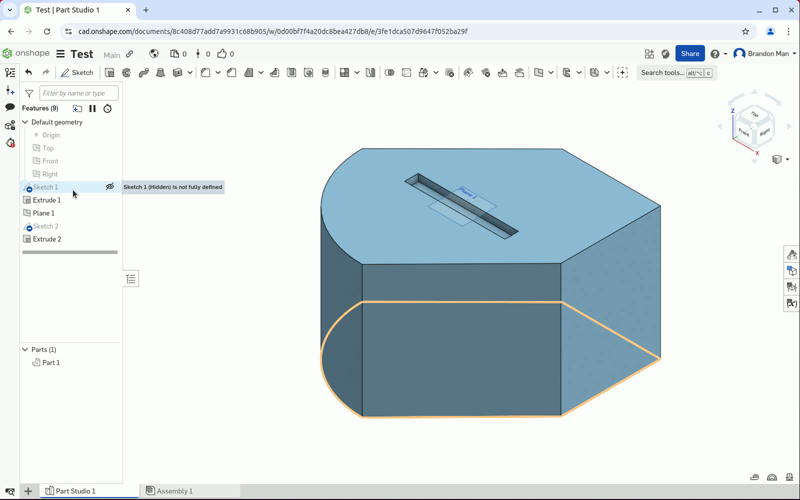
click(73, 189)